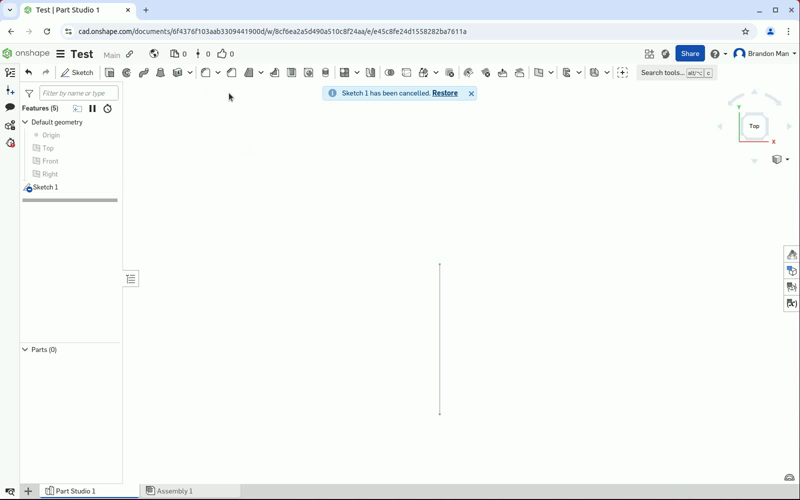
key(shift+h)
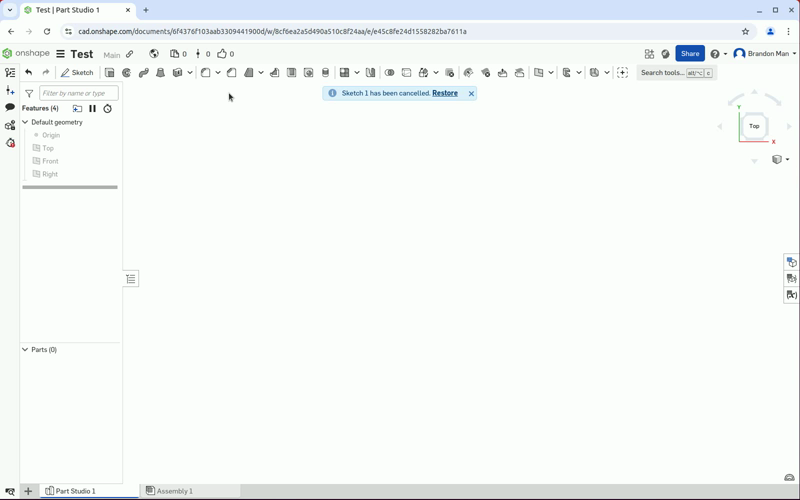
mouse_move(73, 352)
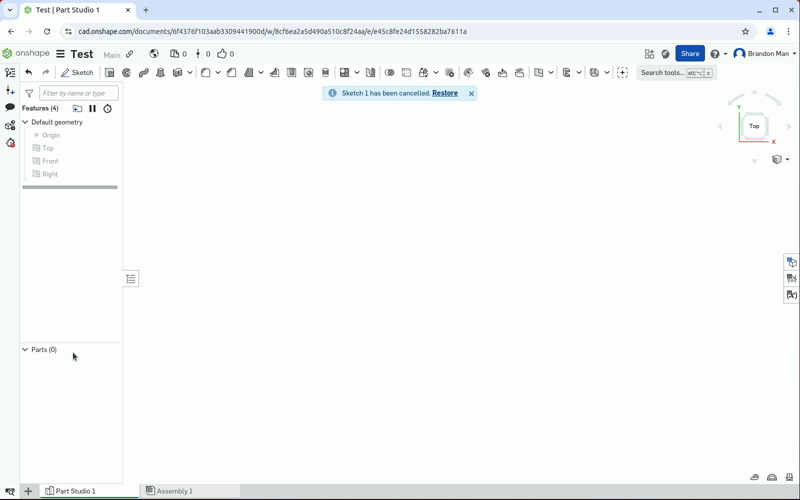
key(y)
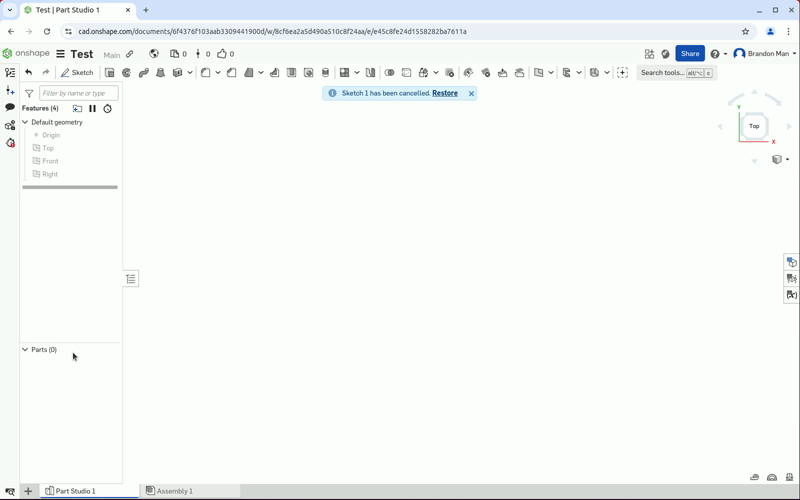
key(shift+p)
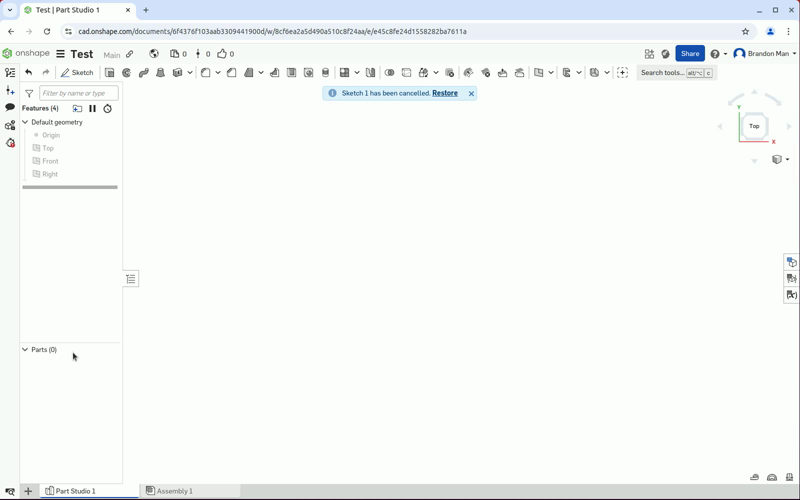
key(space)
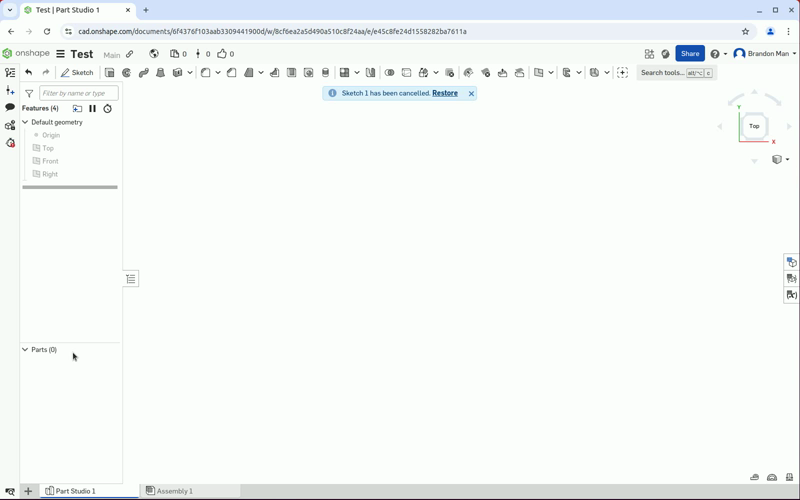
key_down(shift)
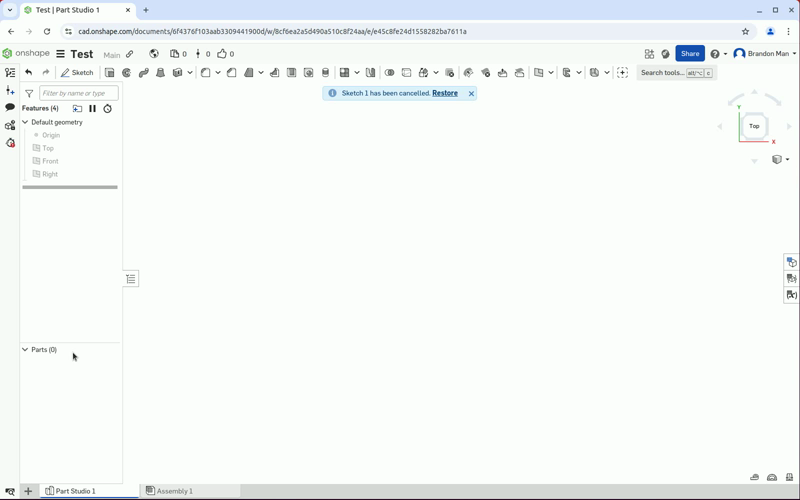
key(up)
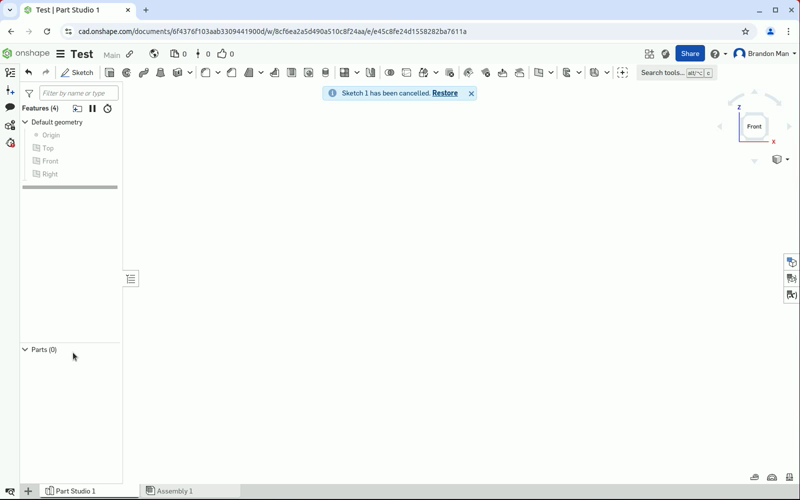
key_up(shift)
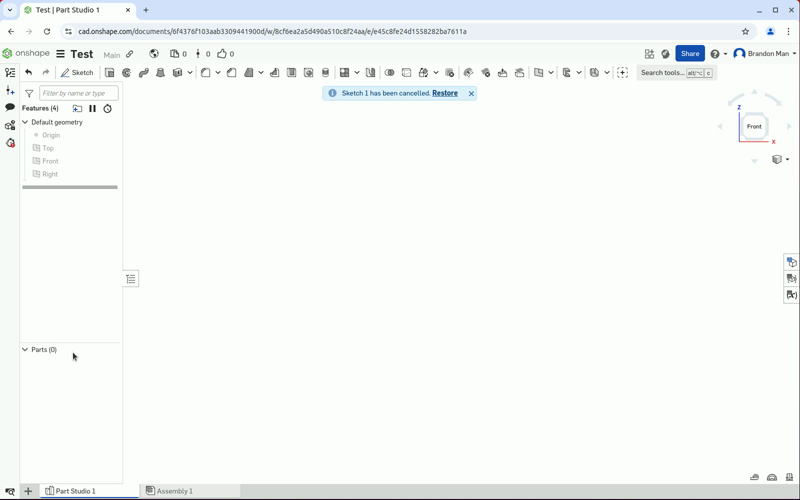
mouse_move(73, 352)
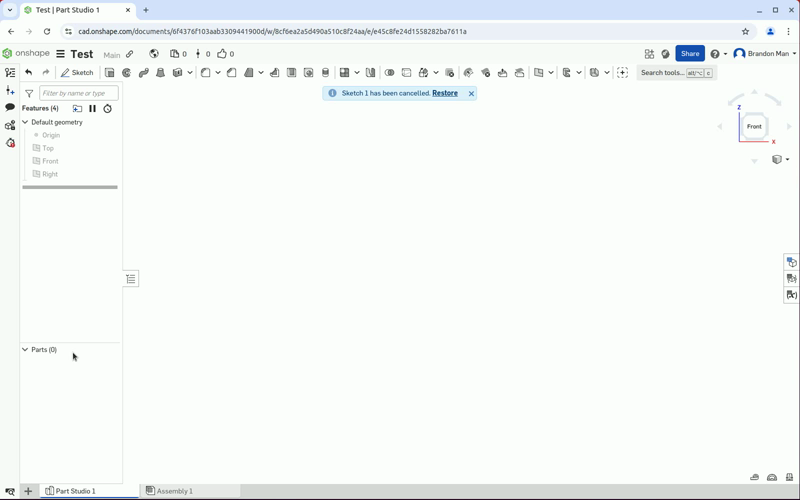
key(shift+y)
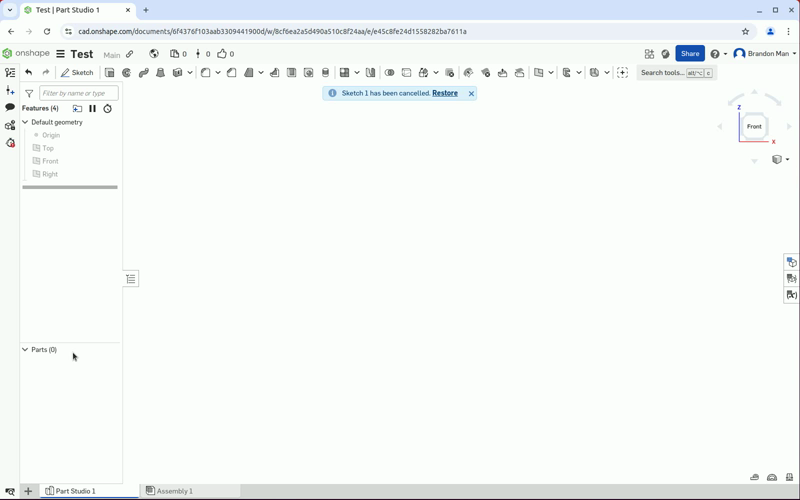
key(shift+s)
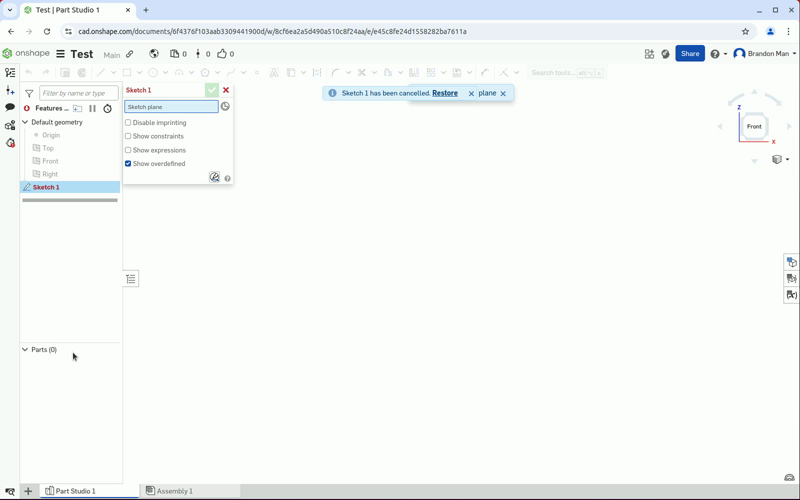
mouse_move(73, 163)
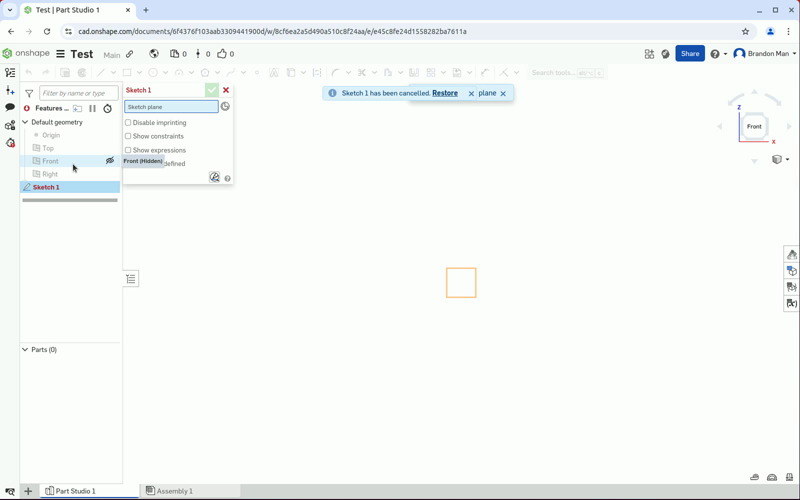
click(73, 163)
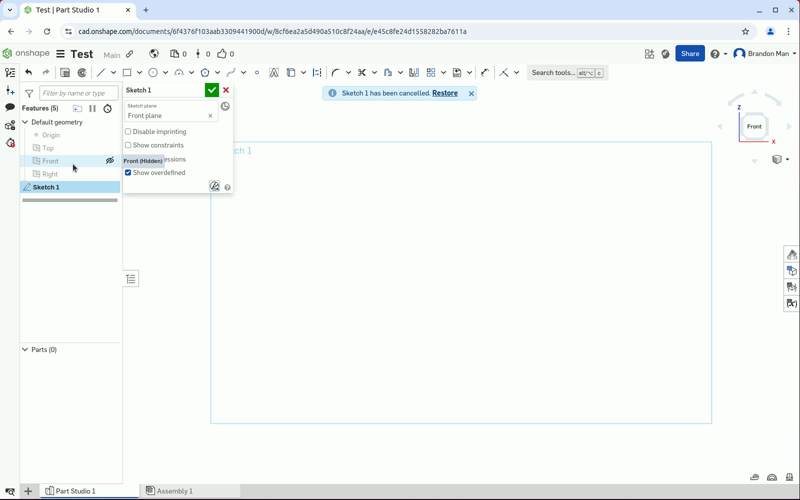
mouse_move(73, 352)
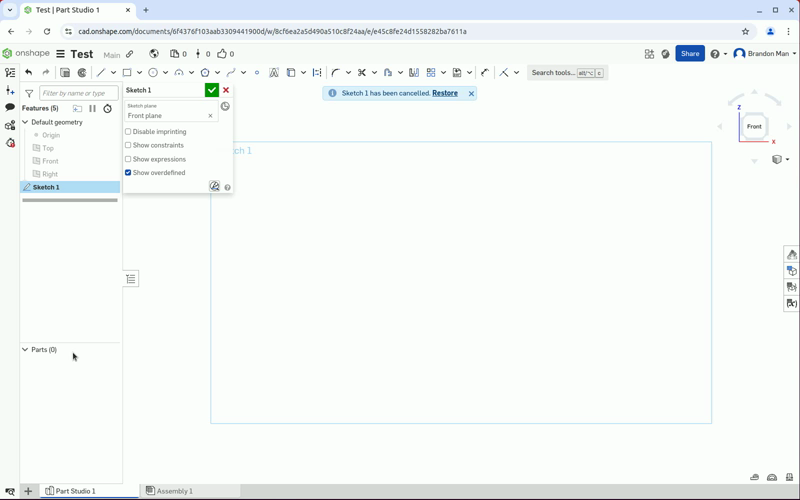
key(y)
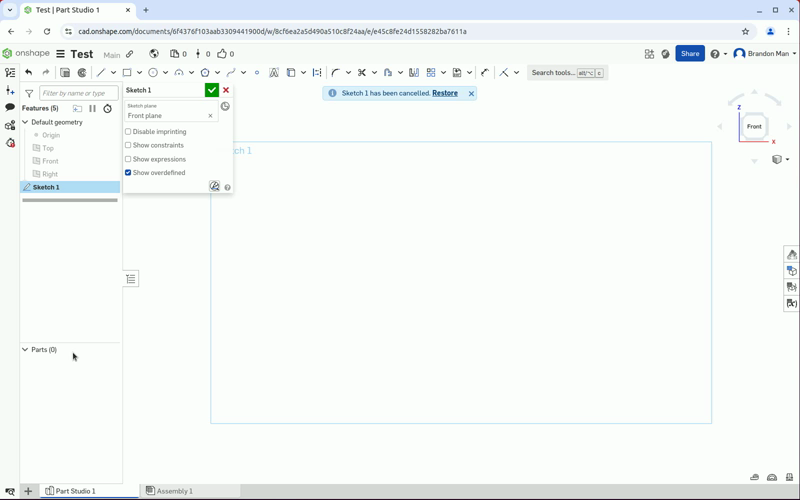
key(l)
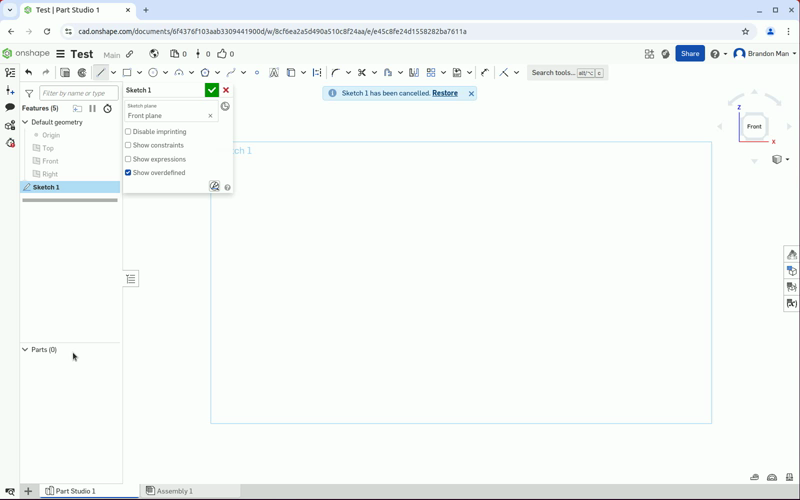
key_down(shift)
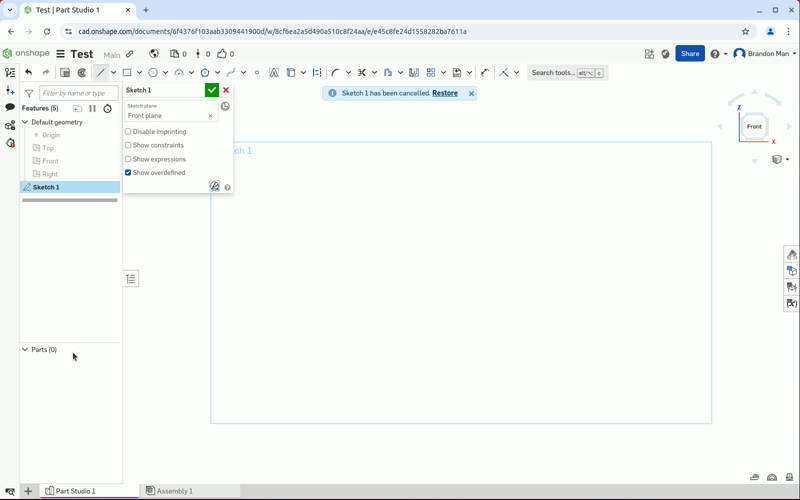
mouse_move(375, 282)
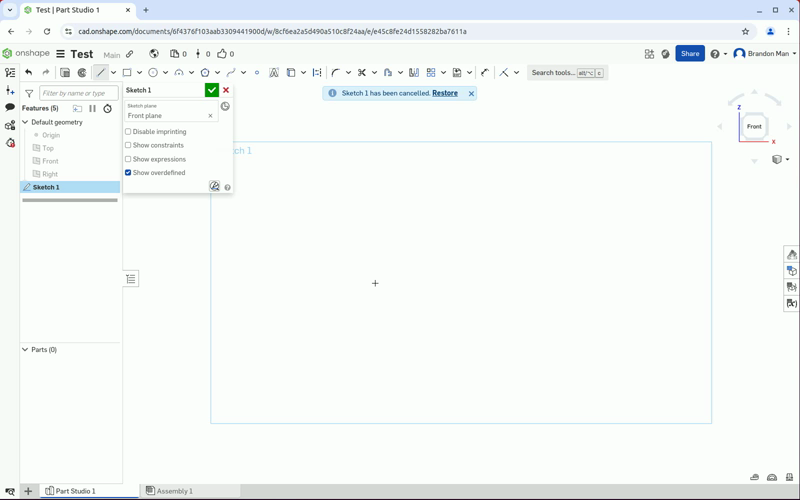
click(375, 282)
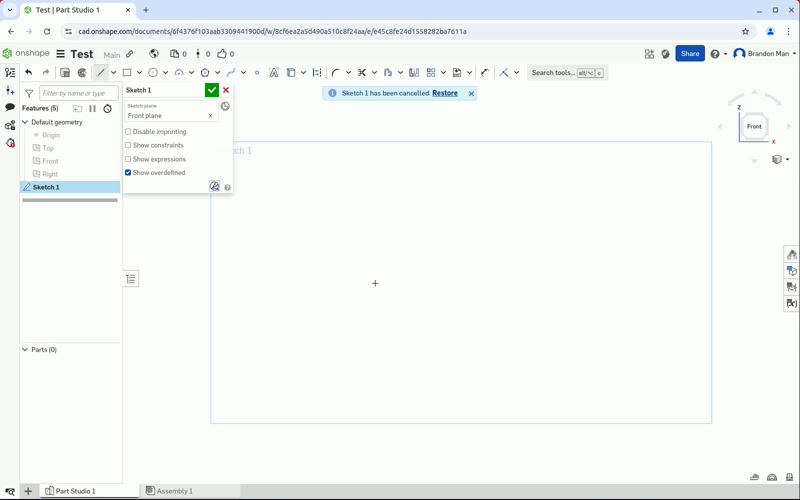
key_up(shift)
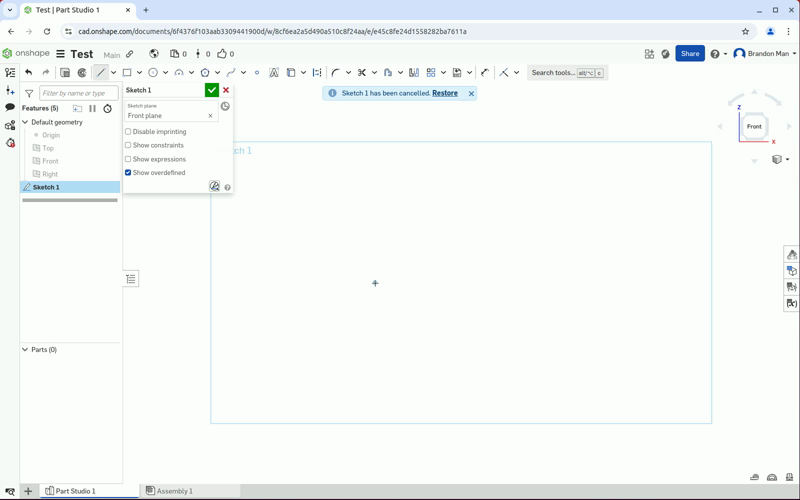
key_down(shift)
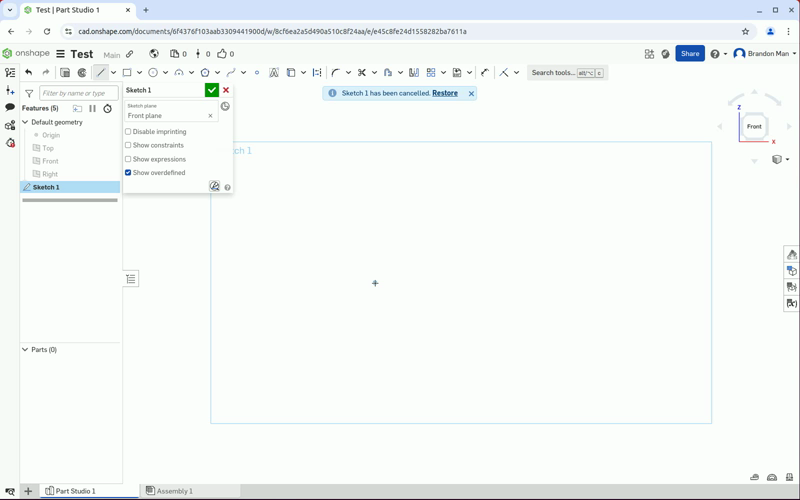
mouse_move(461, 282)
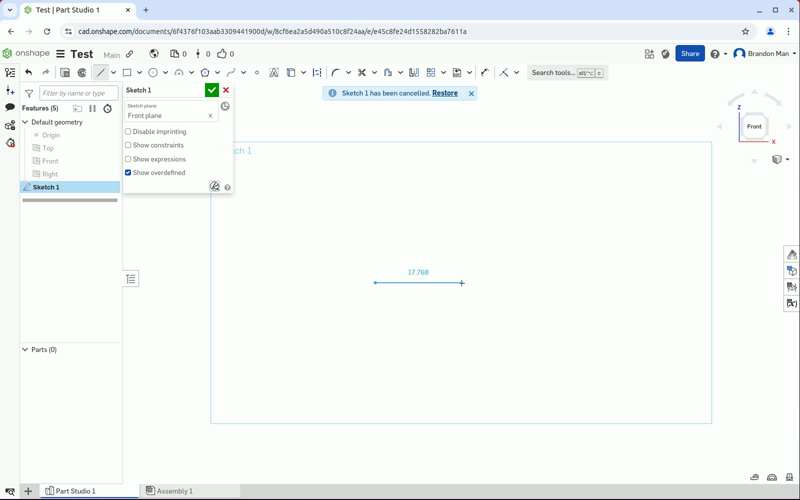
click(461, 282)
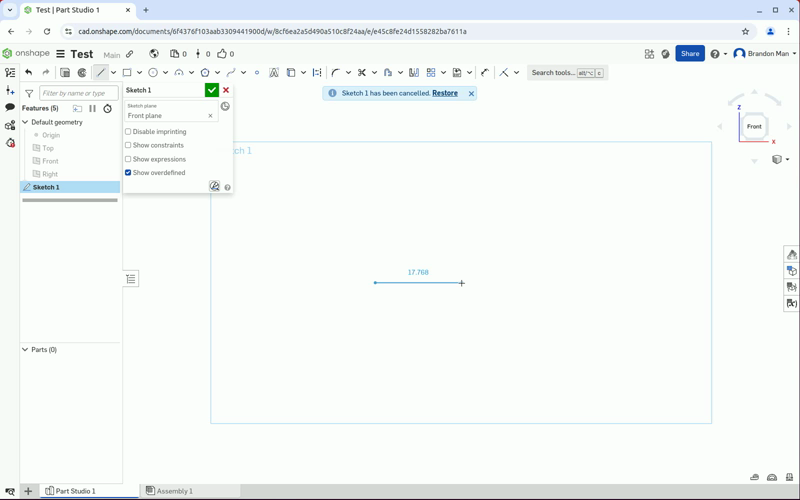
key_up(shift)
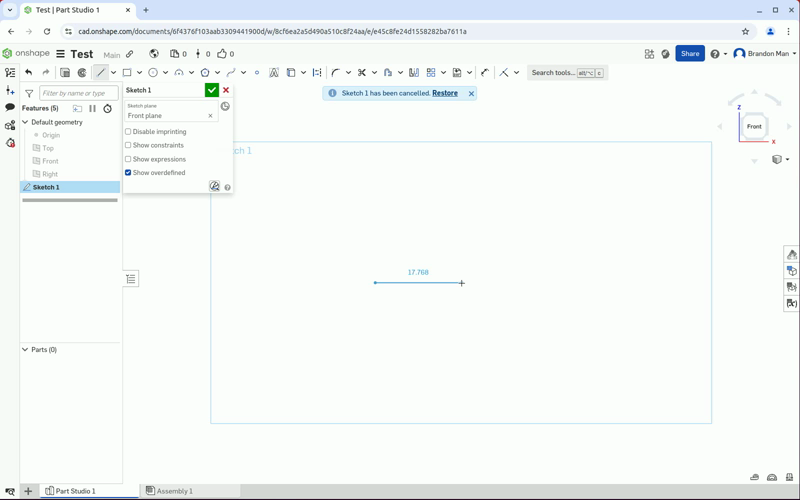
key_down(shift)
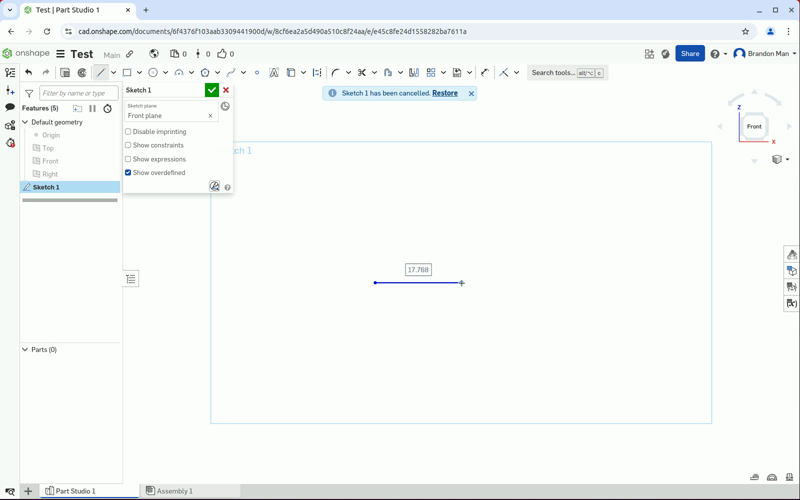
mouse_move(461, 170)
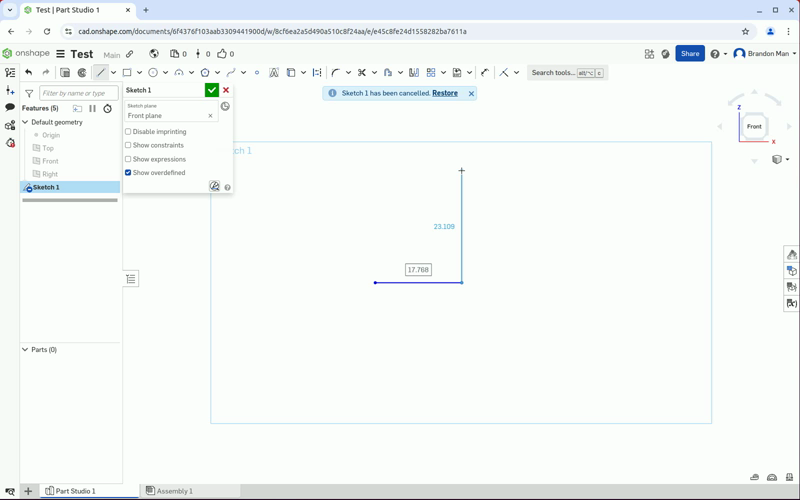
click(461, 170)
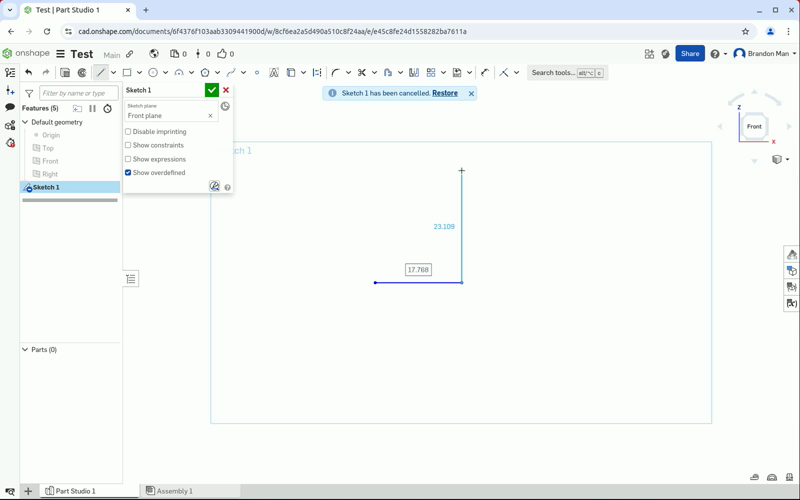
key_up(shift)
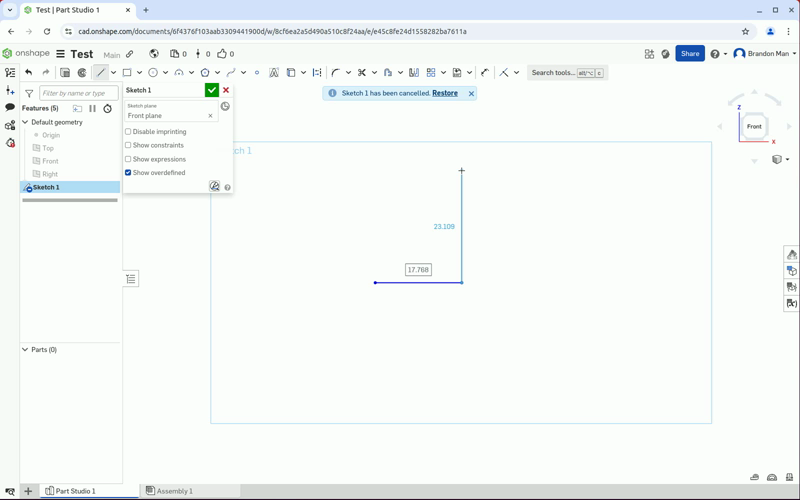
key_down(shift)
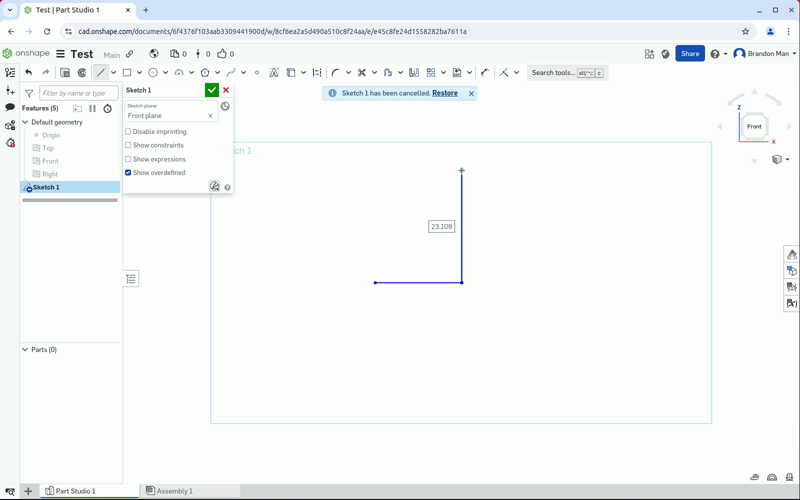
mouse_move(375, 170)
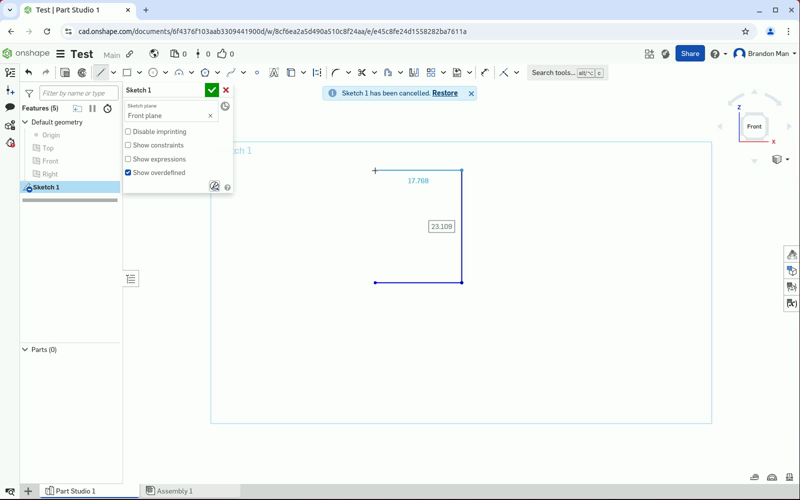
click(375, 170)
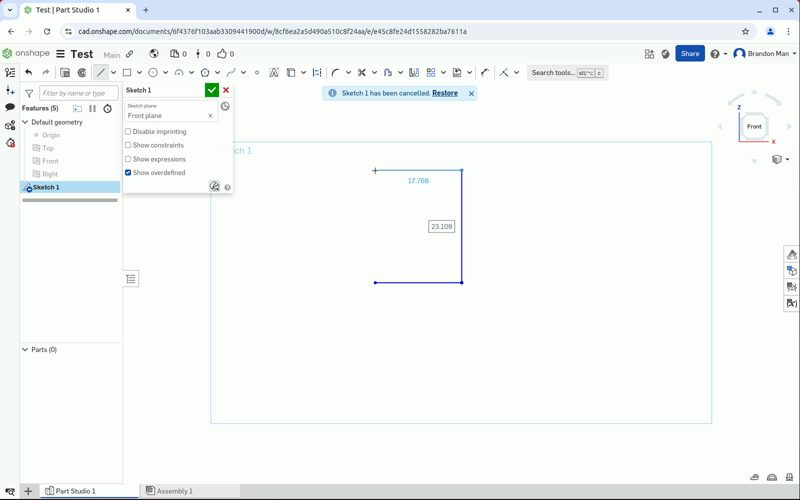
key_up(shift)
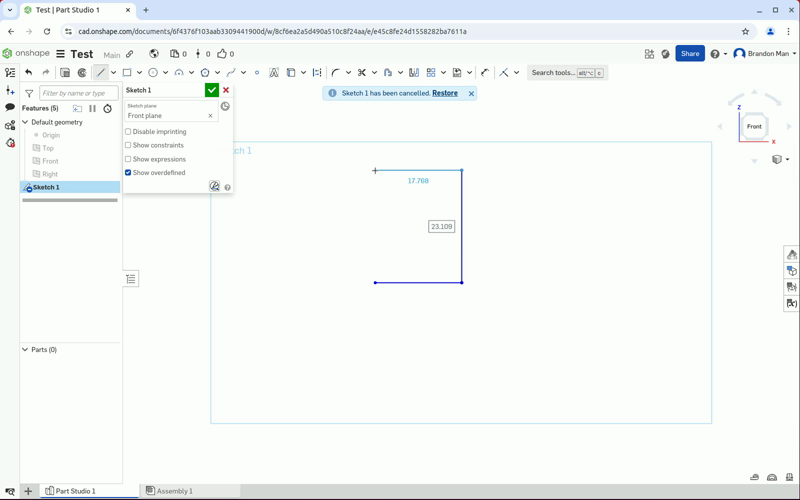
key_down(shift)
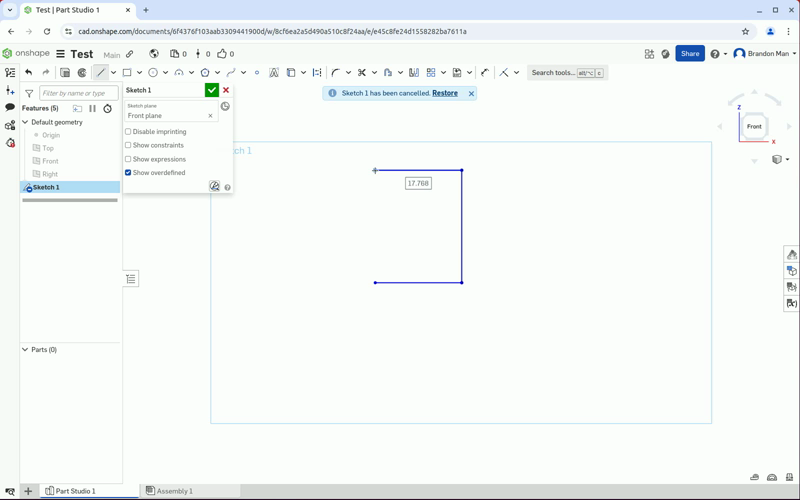
mouse_move(375, 282)
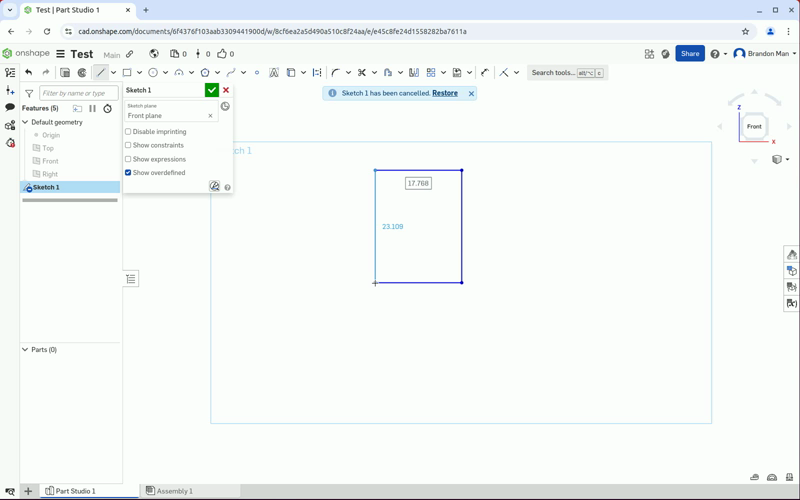
key_up(shift)
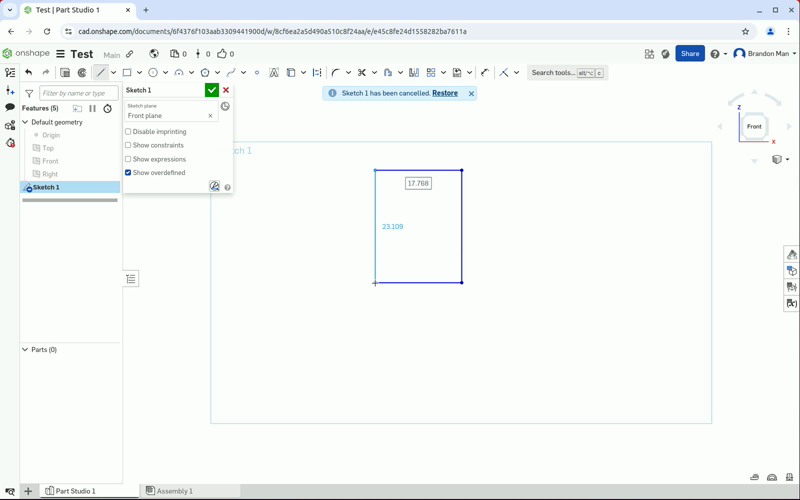
click(375, 282)
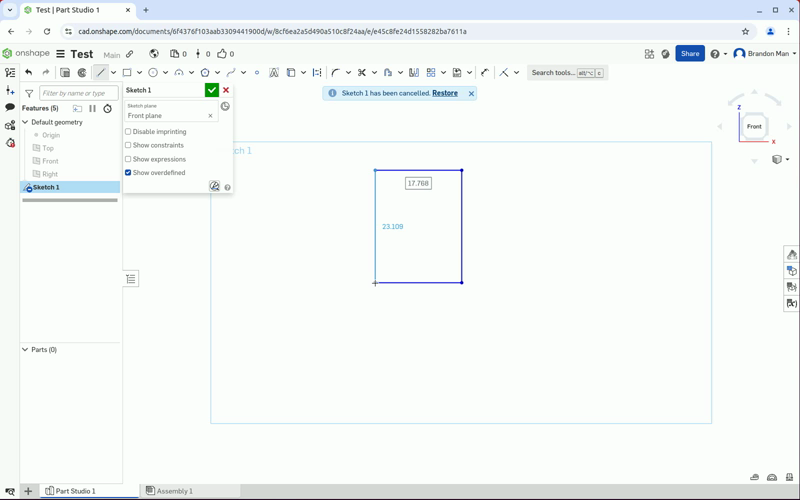
key(esc)
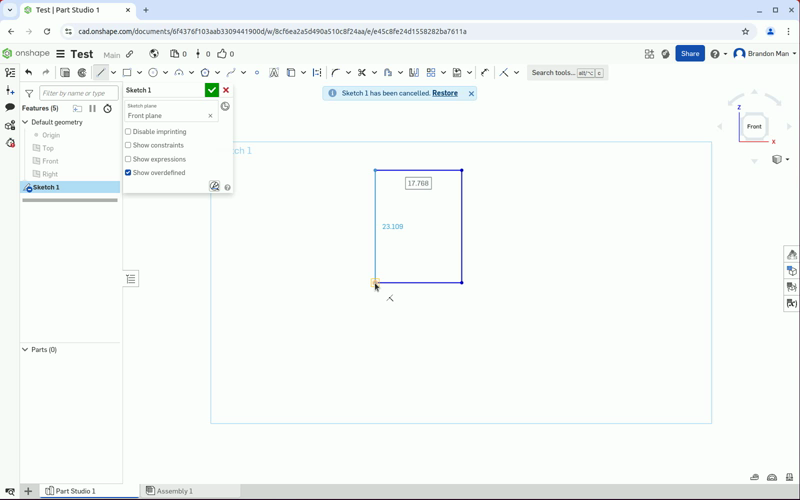
key(l)
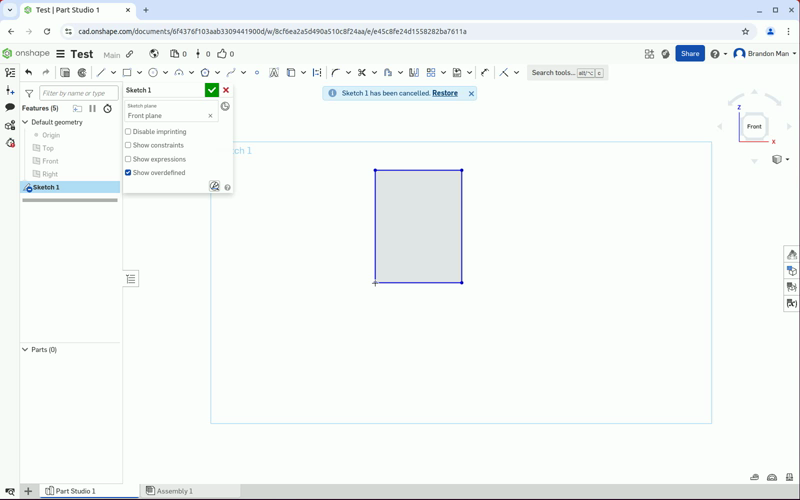
key_down(shift)
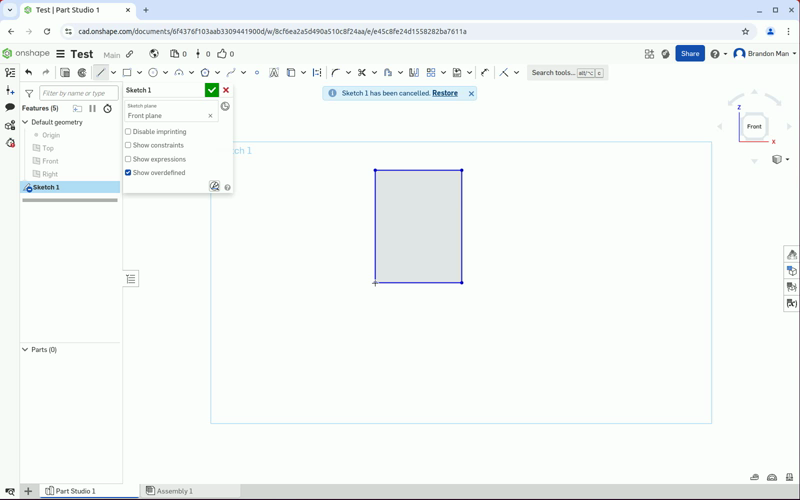
mouse_move(378, 279)
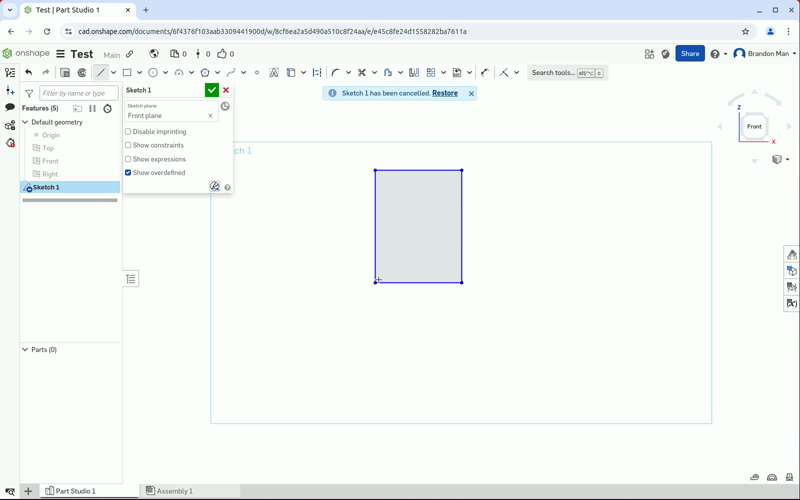
click(378, 279)
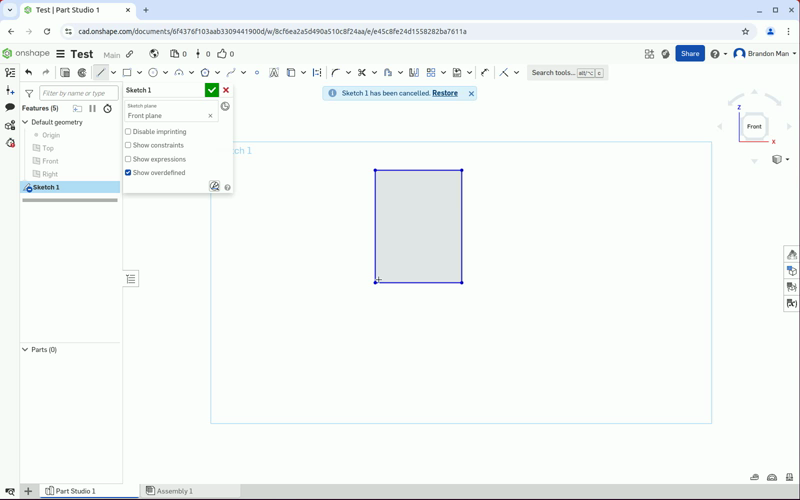
key_up(shift)
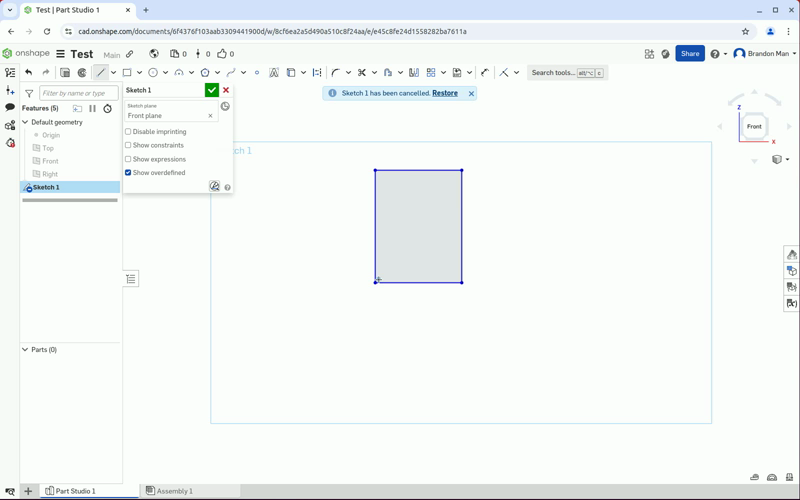
key_down(shift)
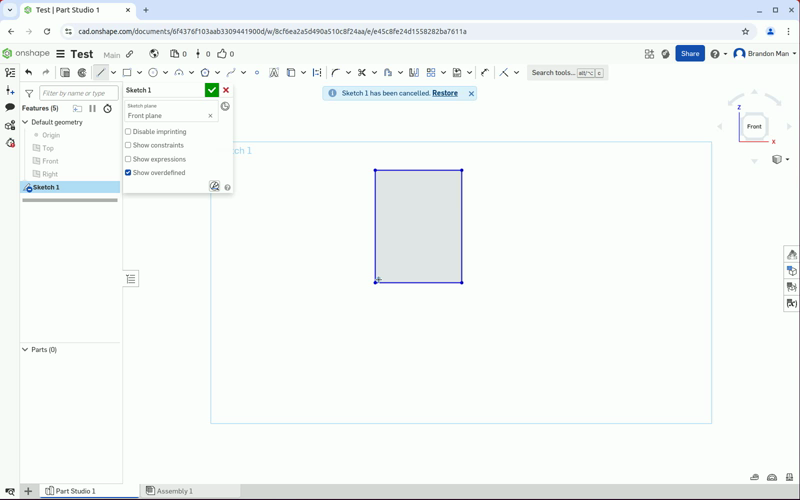
mouse_move(458, 279)
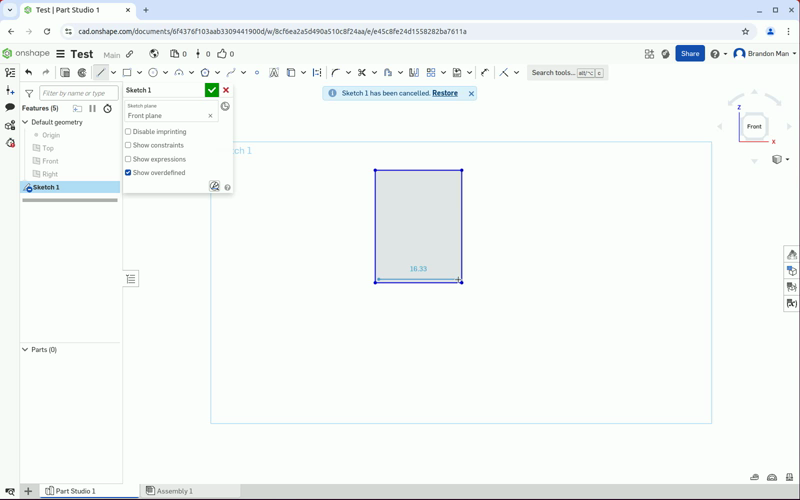
click(458, 279)
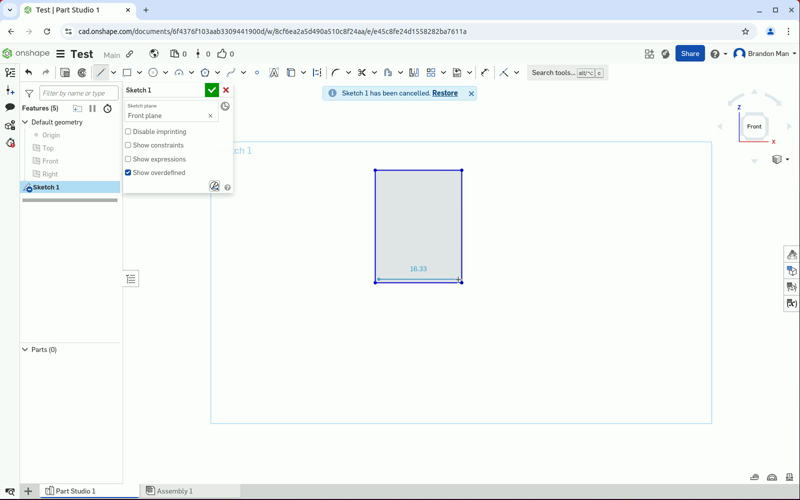
key_up(shift)
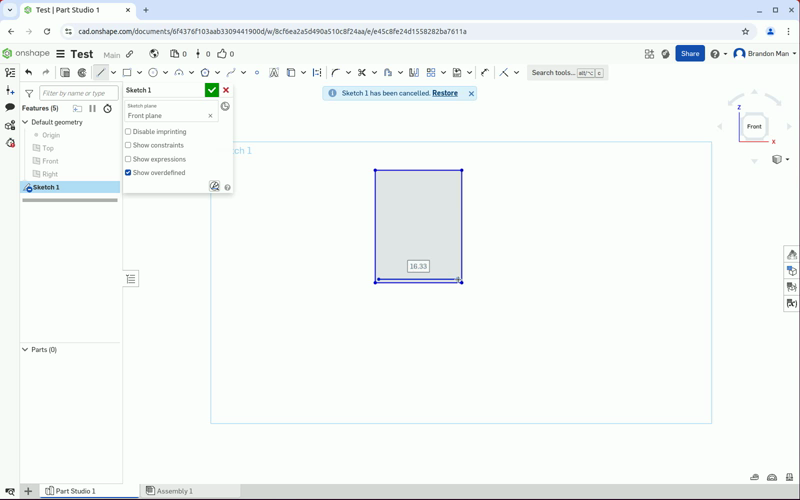
key_down(shift)
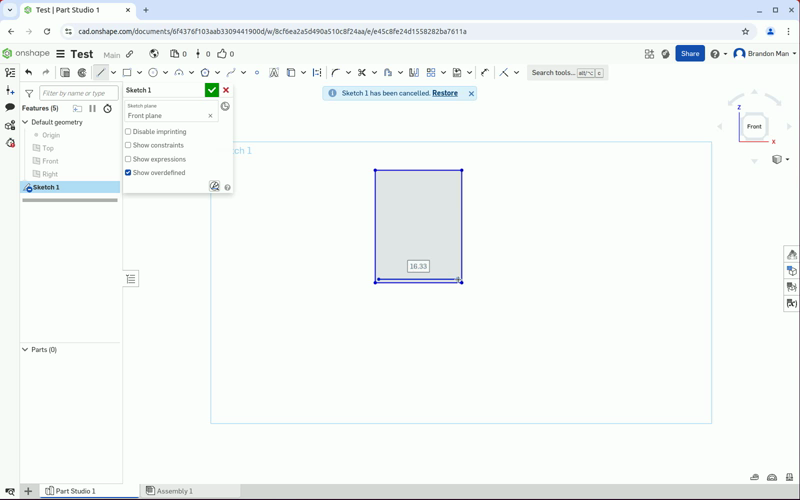
mouse_move(458, 174)
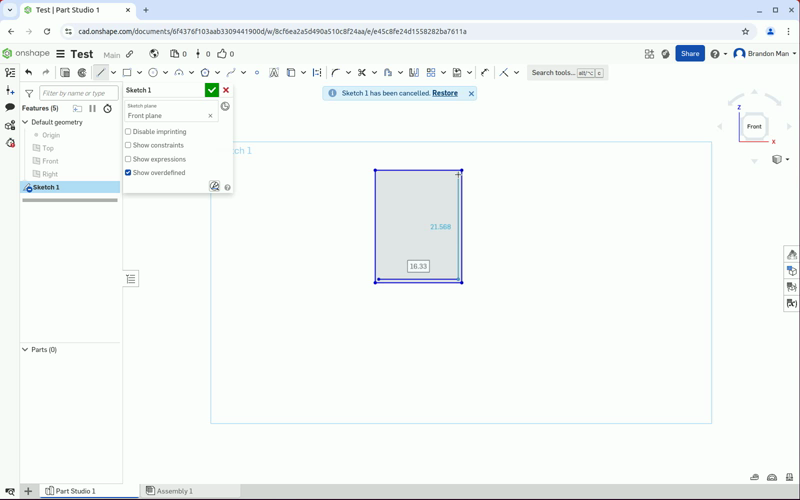
click(458, 174)
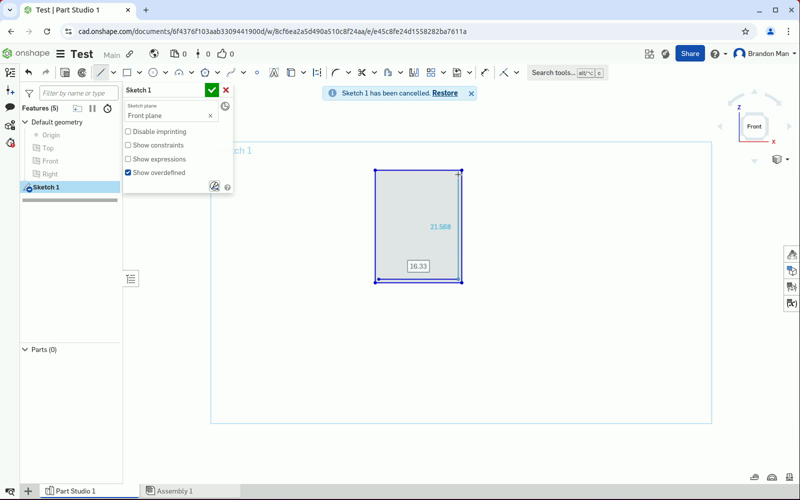
key_up(shift)
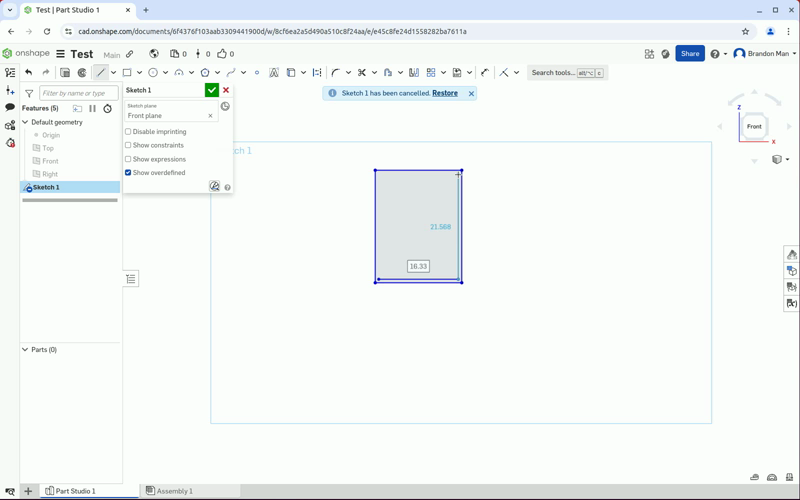
key_down(shift)
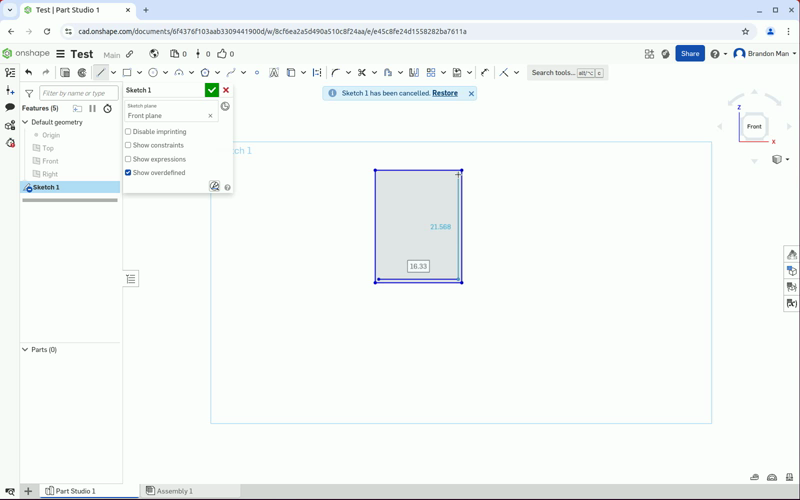
mouse_move(378, 174)
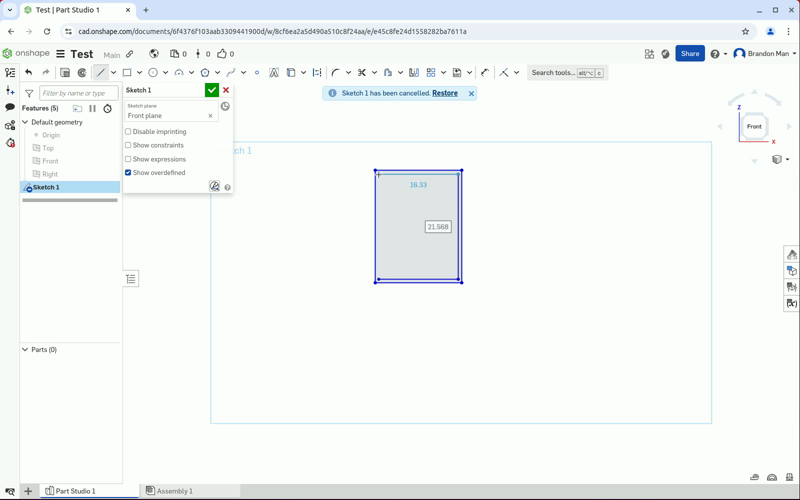
click(378, 174)
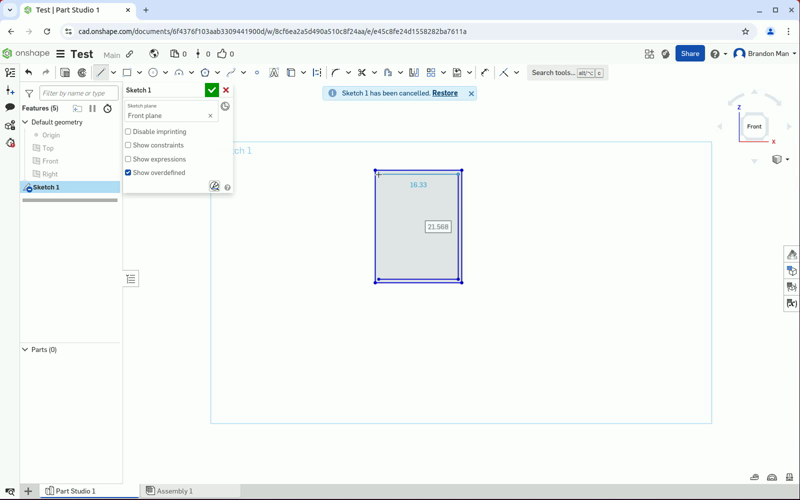
key_up(shift)
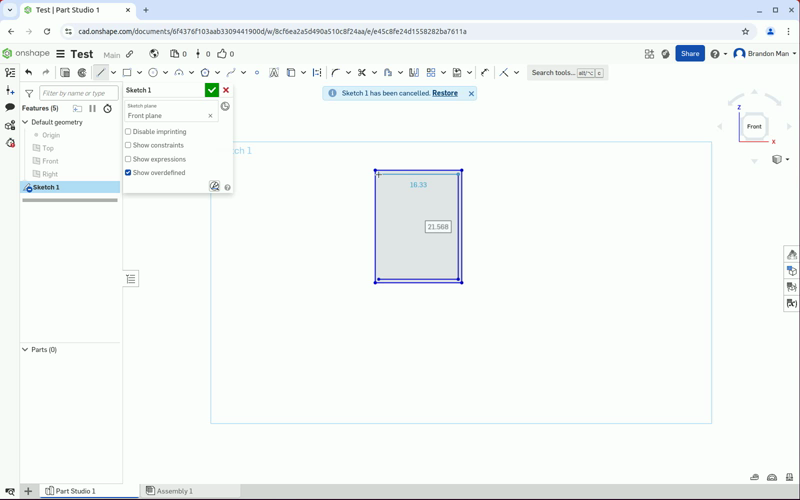
key_down(shift)
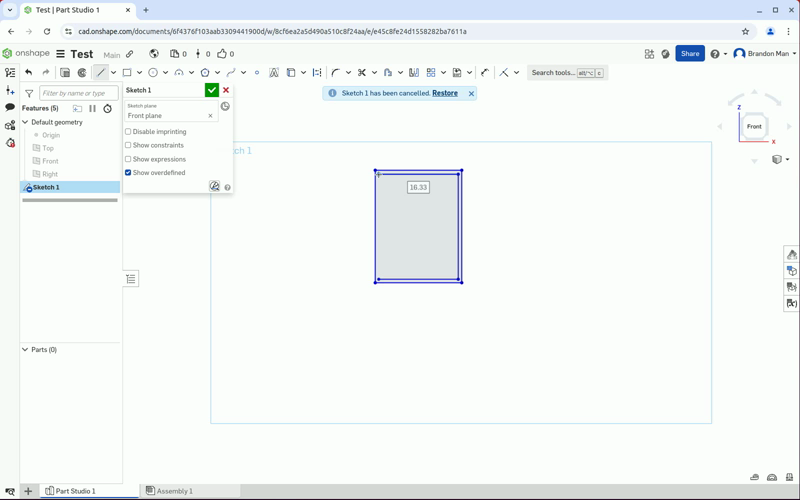
mouse_move(378, 279)
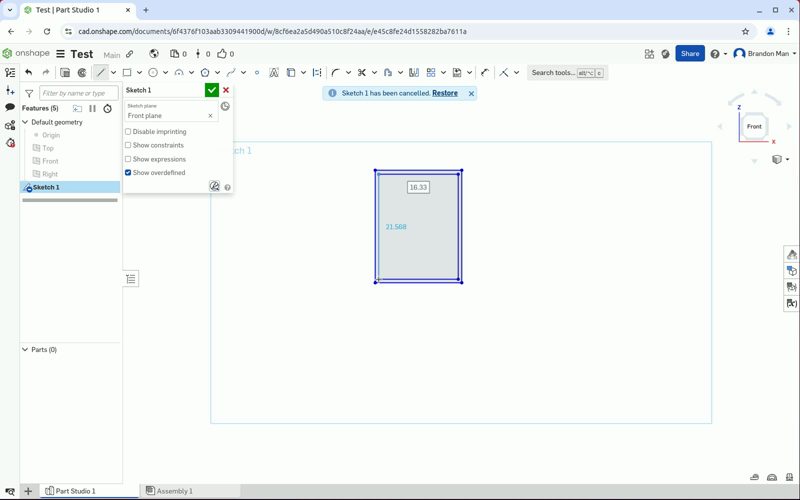
key_up(shift)
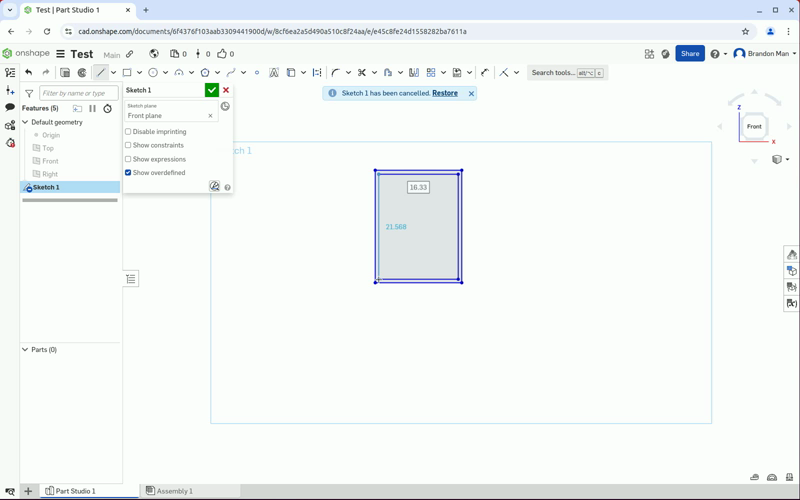
click(378, 279)
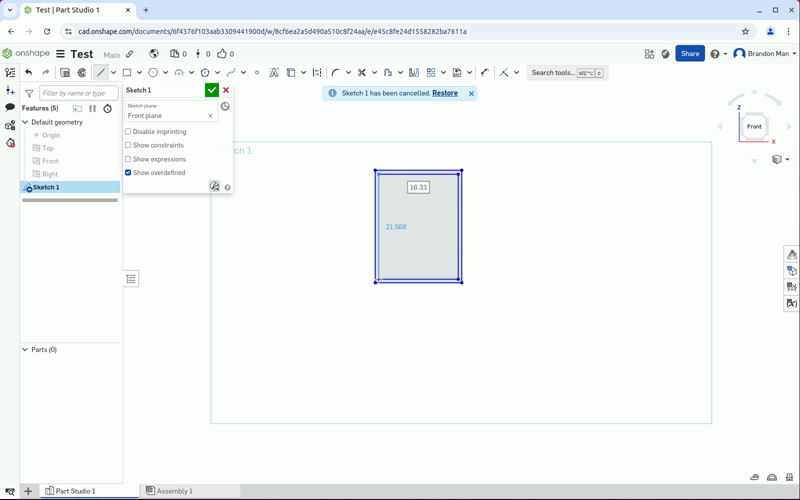
key(esc)
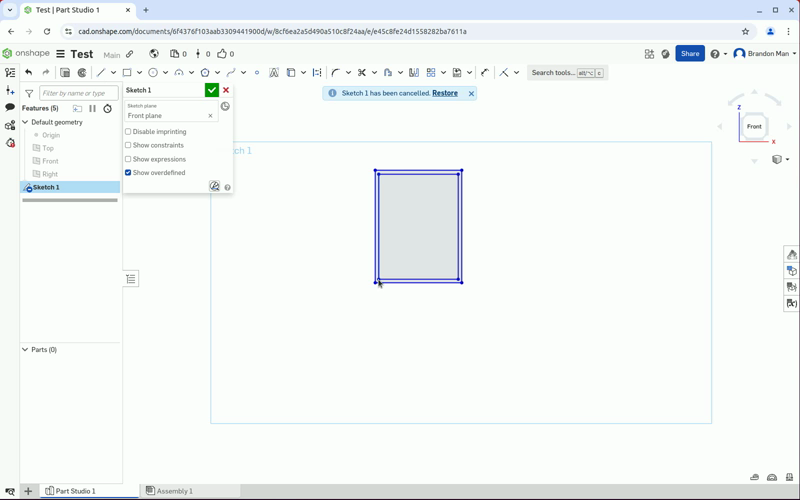
mouse_move(458, 172)
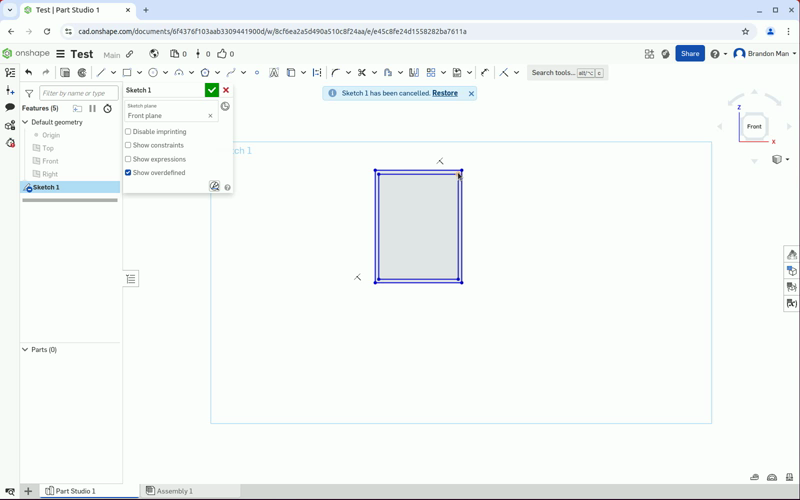
scroll(6)
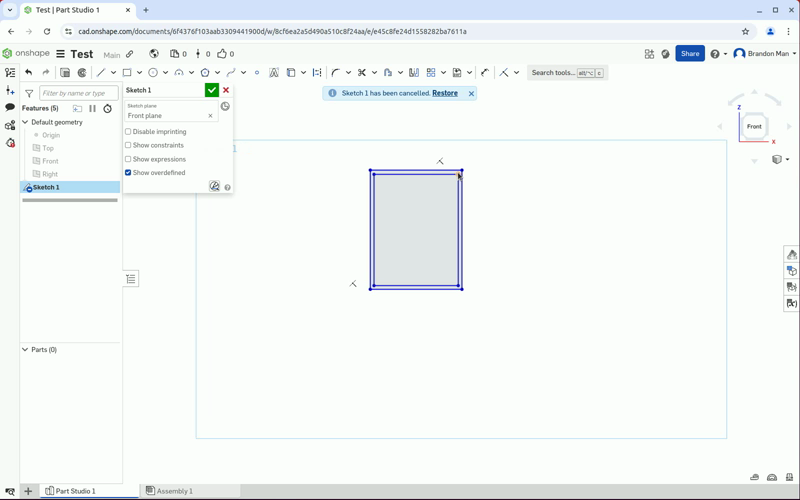
scroll(6)
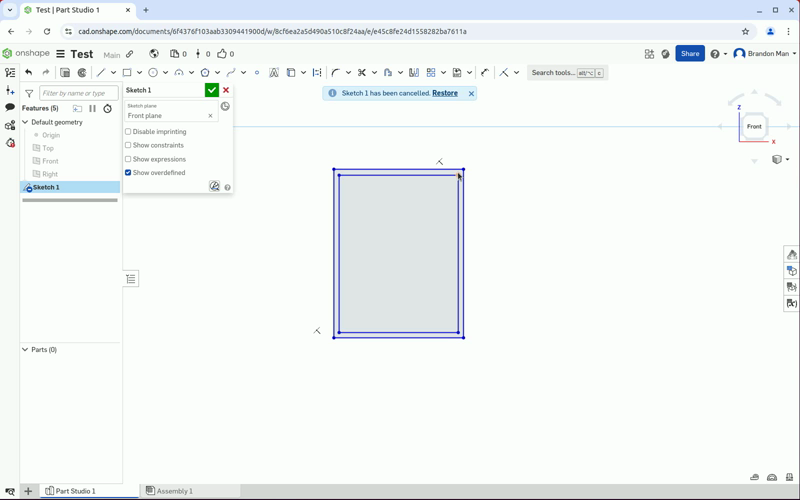
scroll(6)
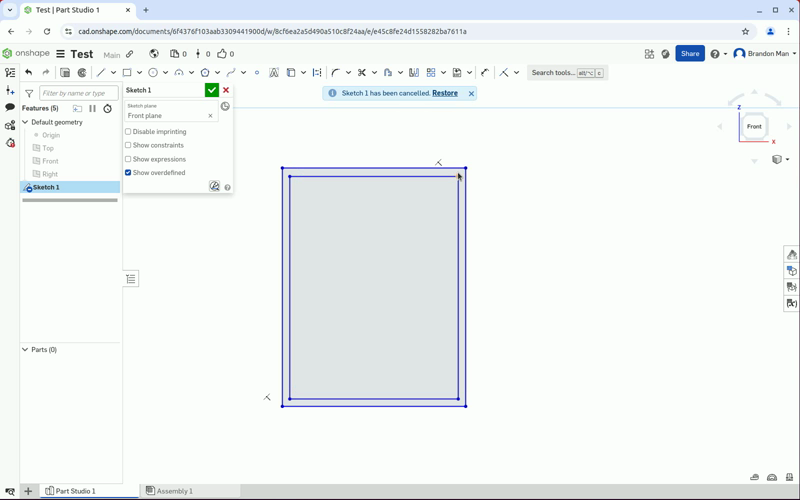
scroll(6)
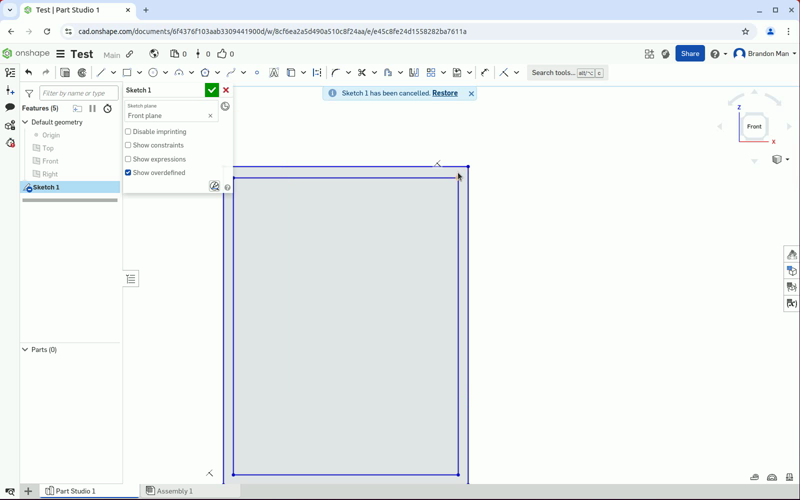
scroll(6)
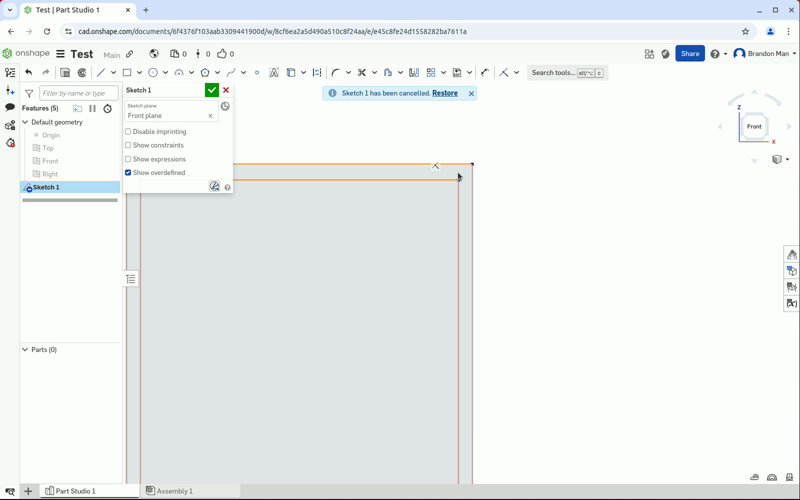
scroll(6)
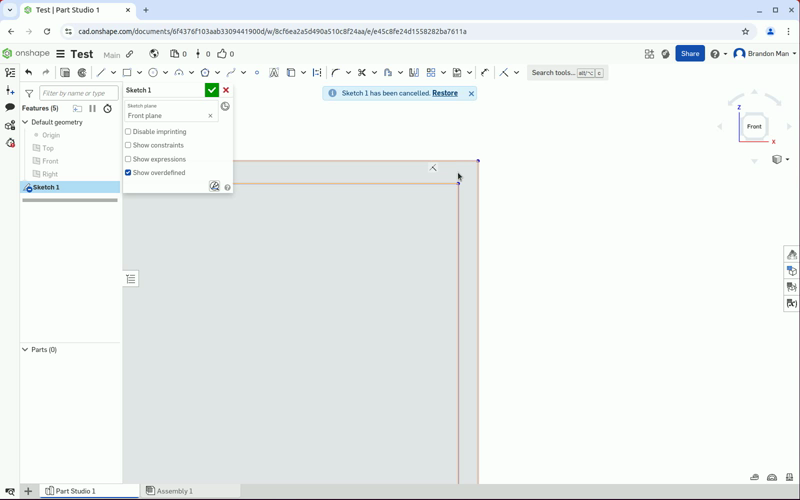
scroll(6)
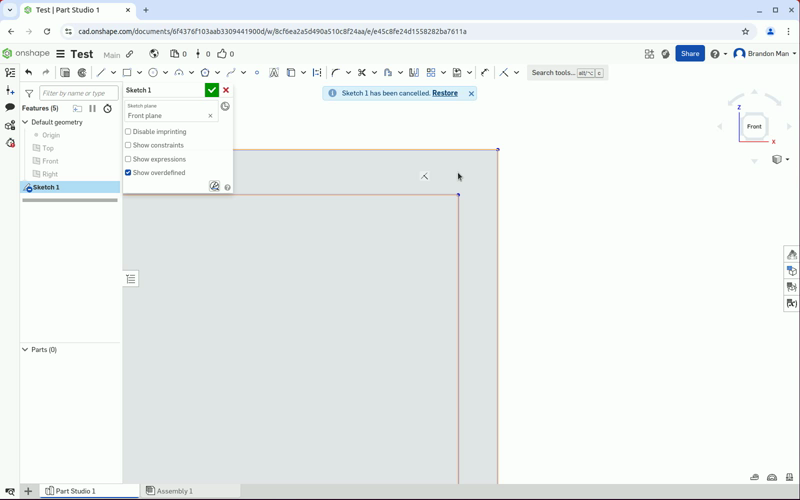
click(458, 172)
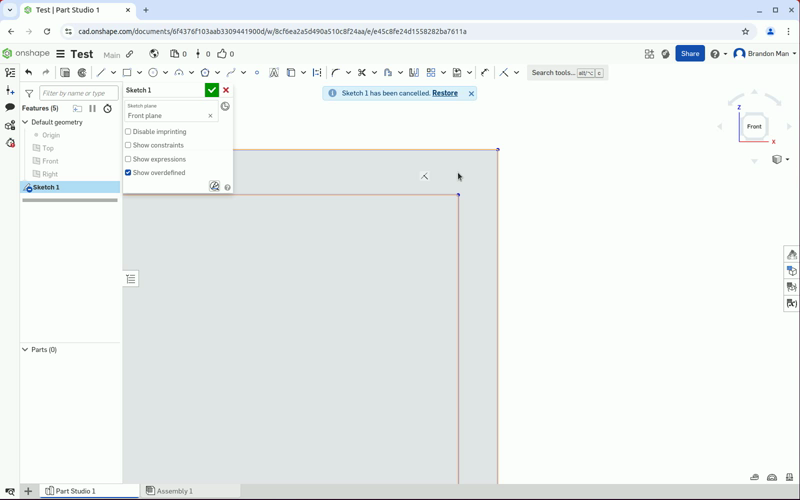
scroll(-6)
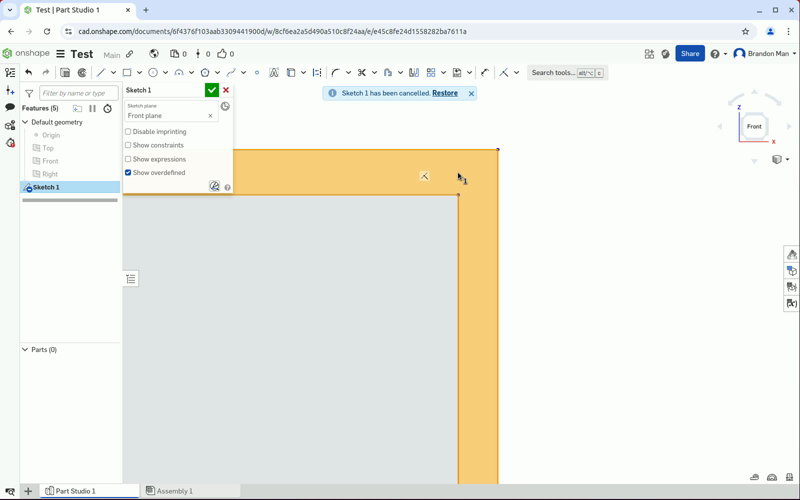
scroll(-6)
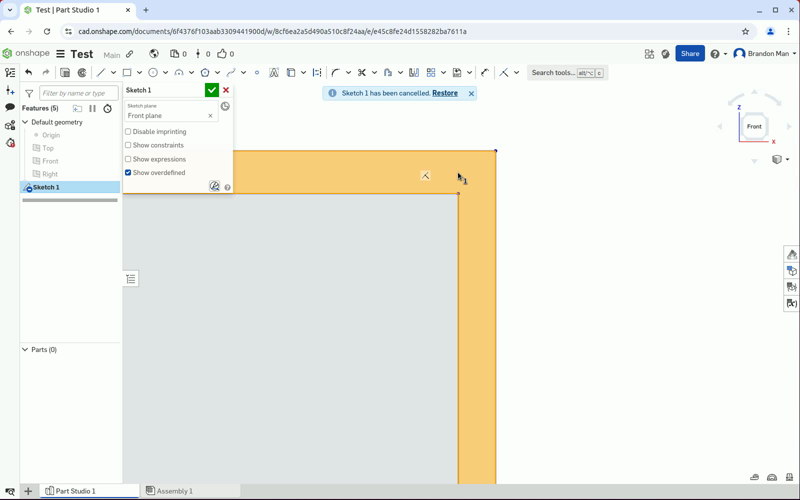
scroll(-6)
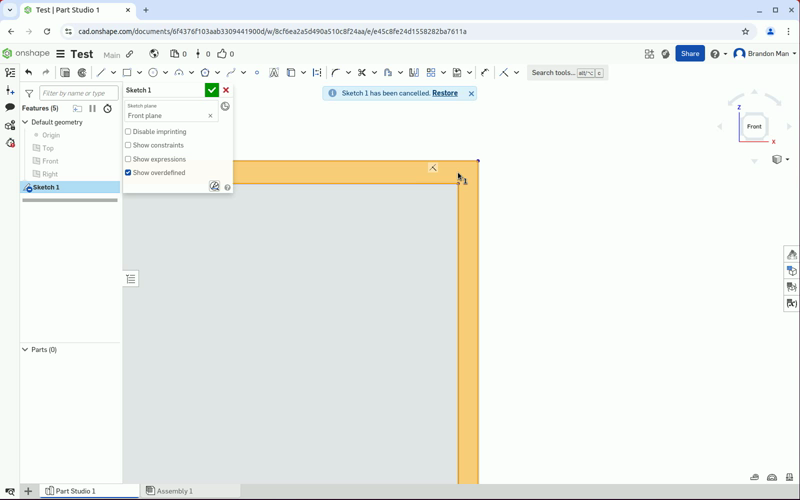
scroll(-6)
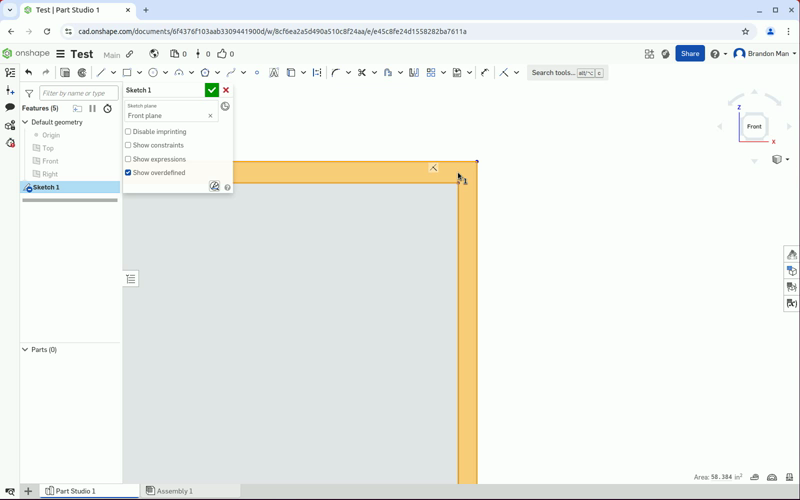
scroll(-6)
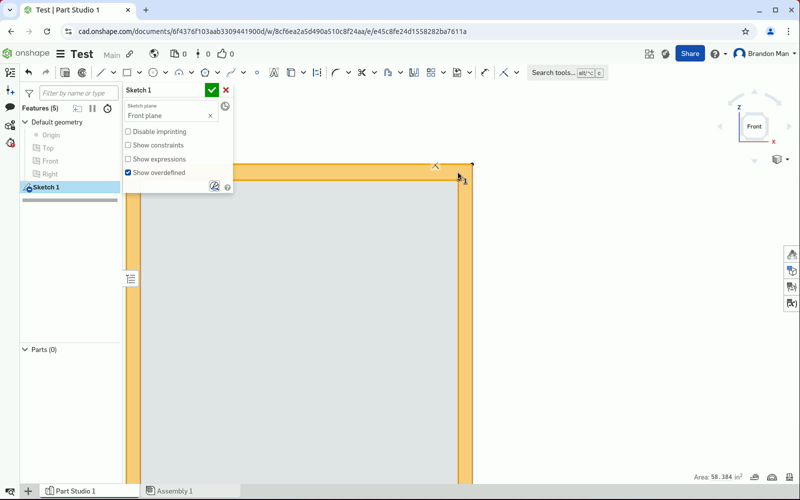
scroll(-6)
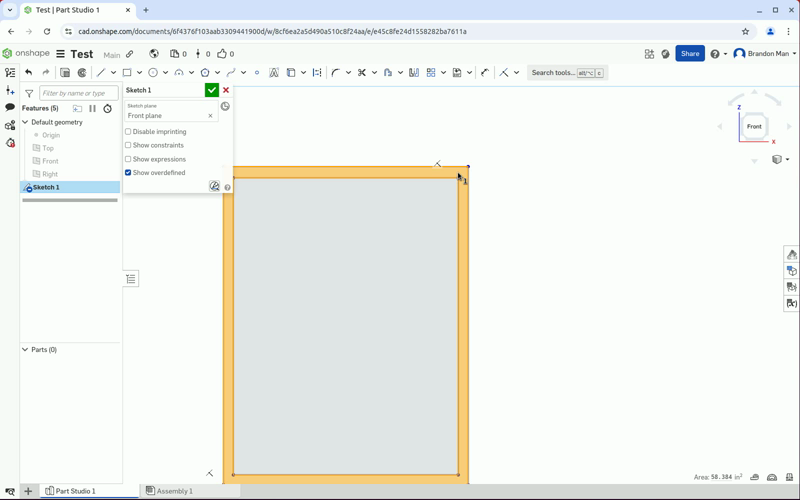
scroll(-6)
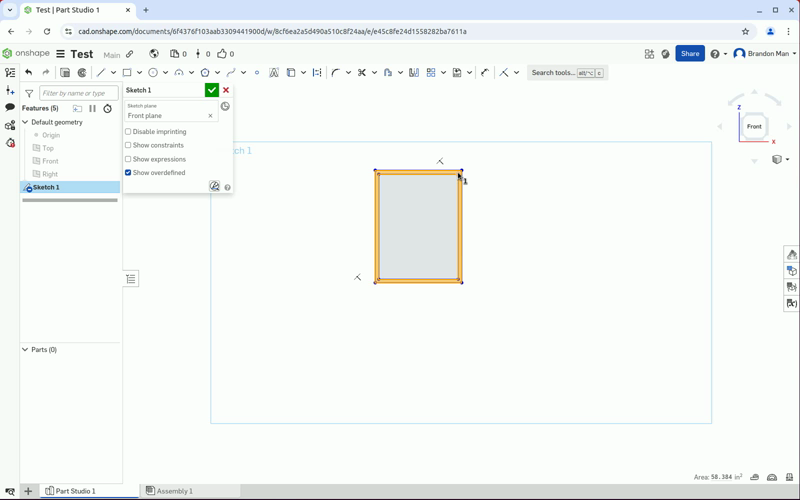
mouse_move(73, 352)
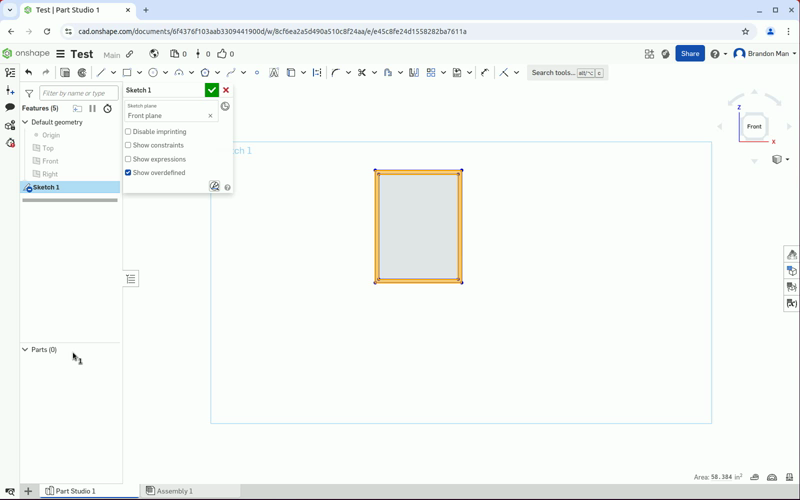
key(shift+y)
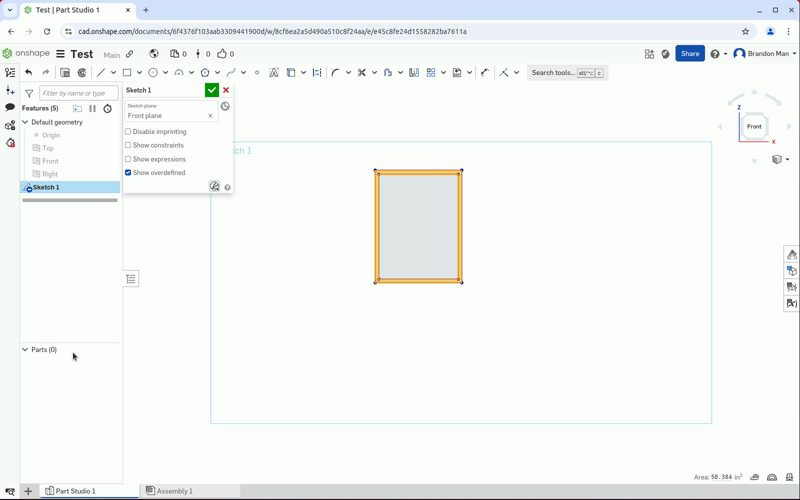
key(shift+e)
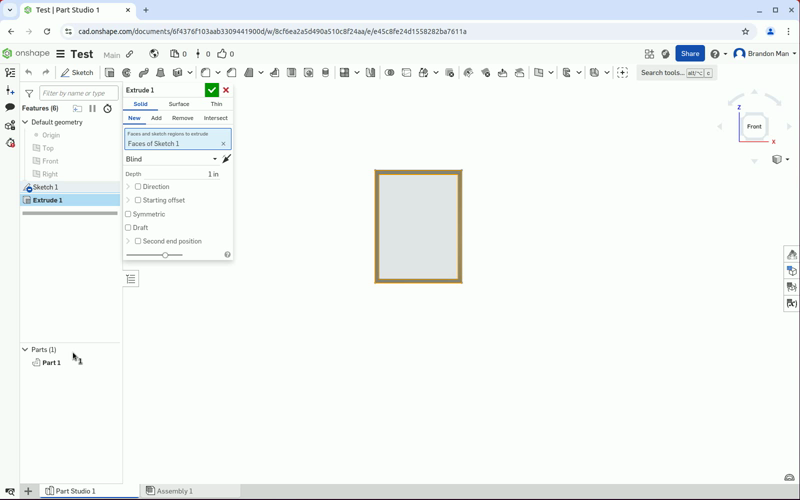
mouse_move(143, 106)
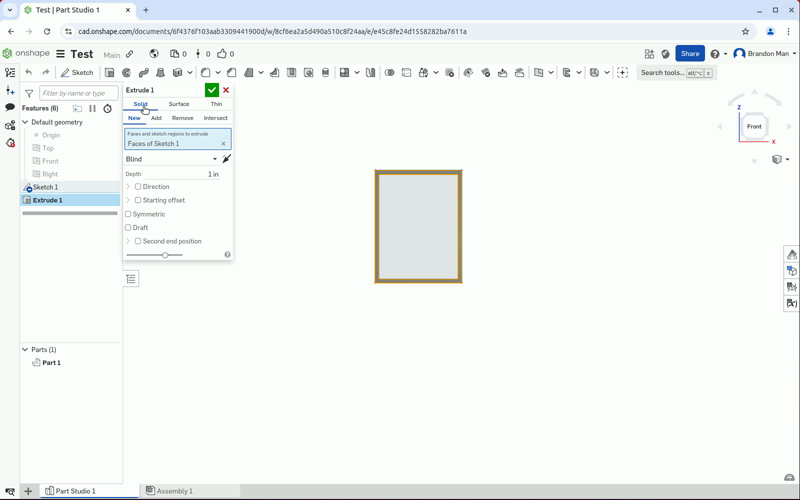
click(143, 106)
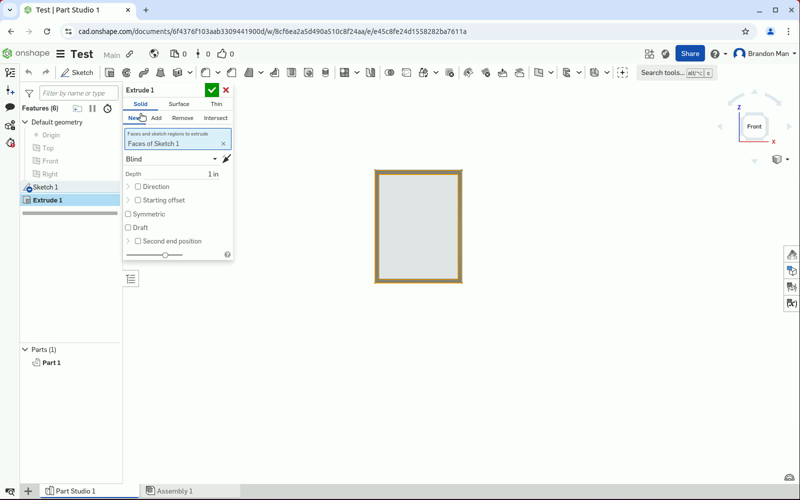
mouse_move(137, 120)
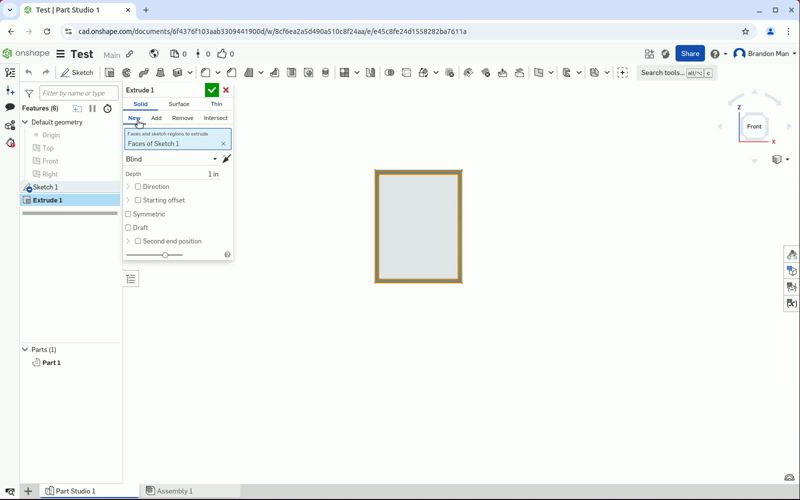
click(137, 120)
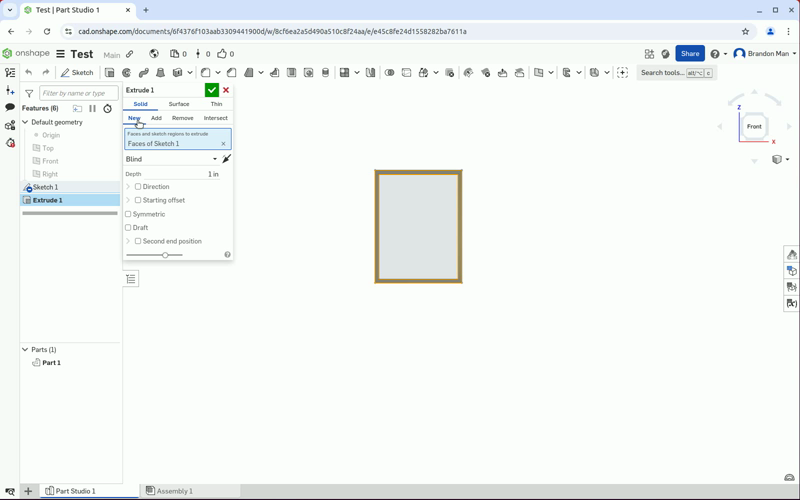
key(tab, 4)
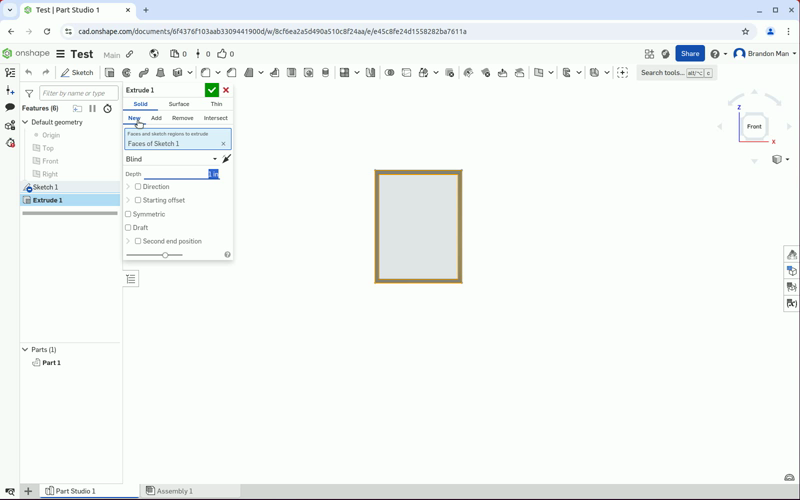
text(-0.482)
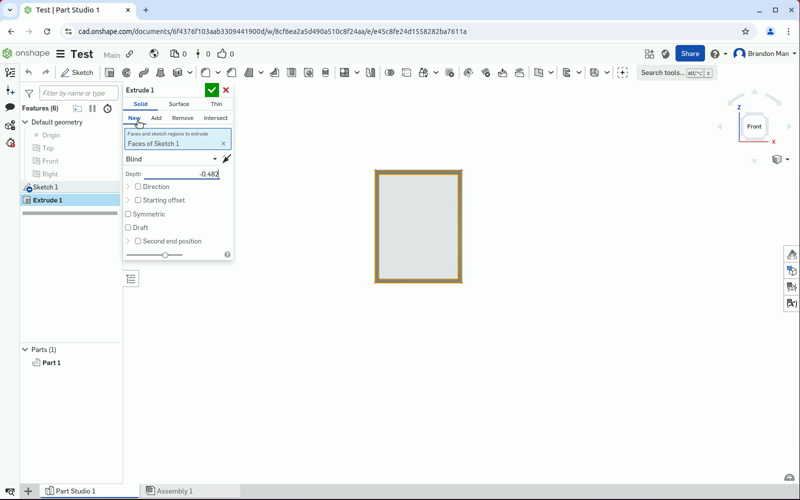
key(tab, 3)
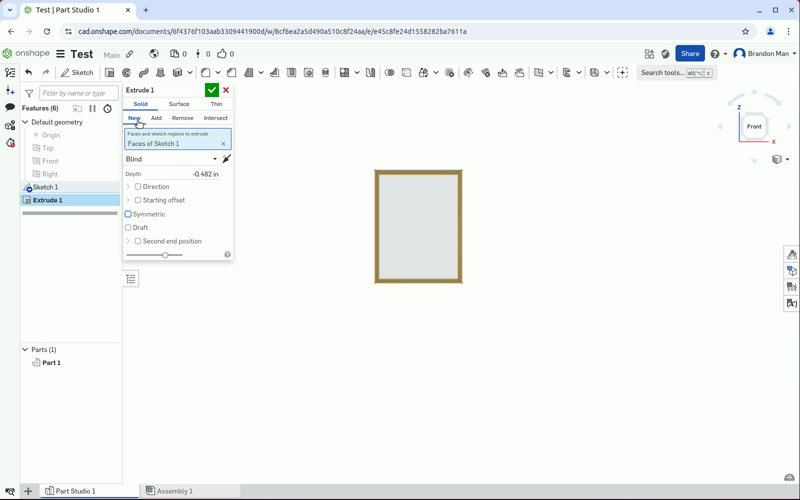
key(space)
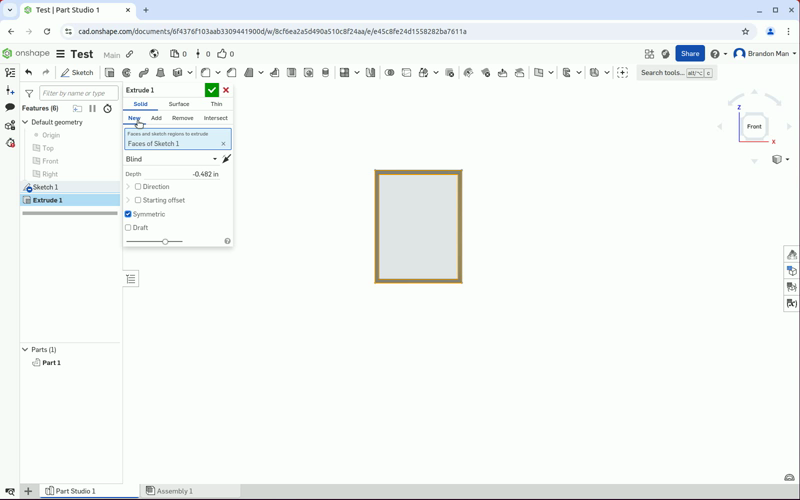
key(enter)
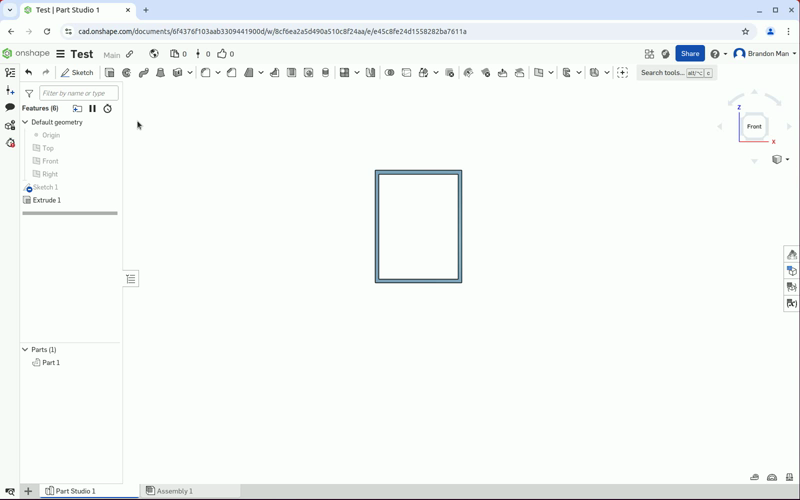
key(shift+h)
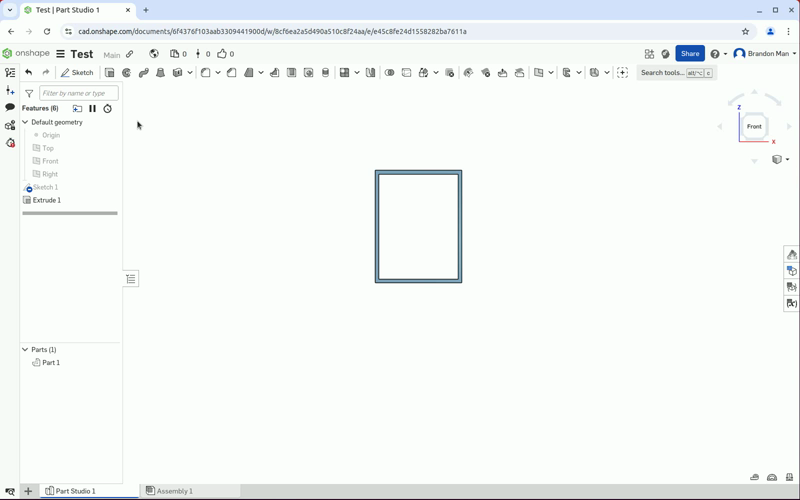
key(shift+h)
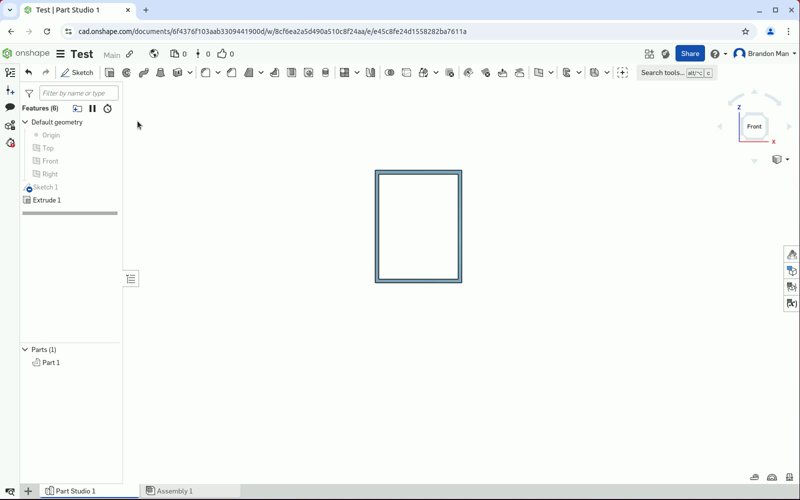
mouse_move(73, 189)
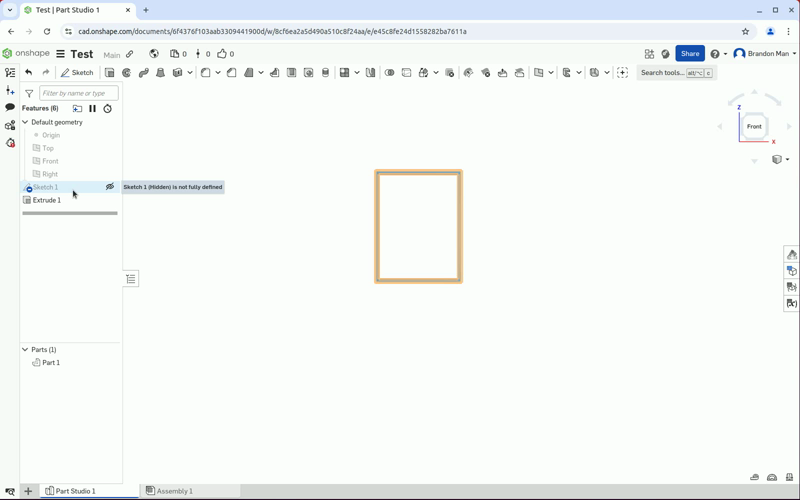
click(73, 189)
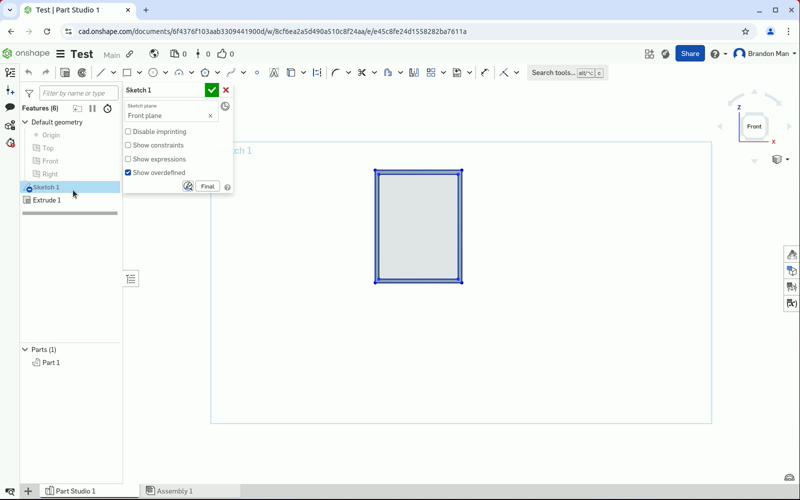
mouse_move(229, 92)
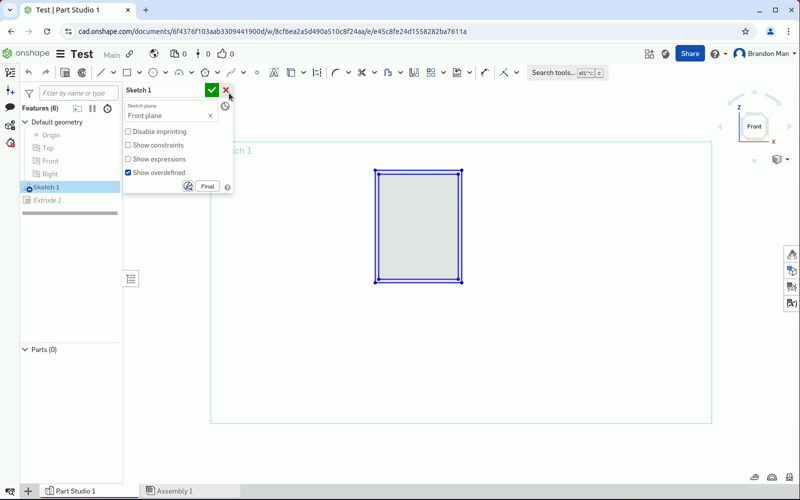
click(229, 92)
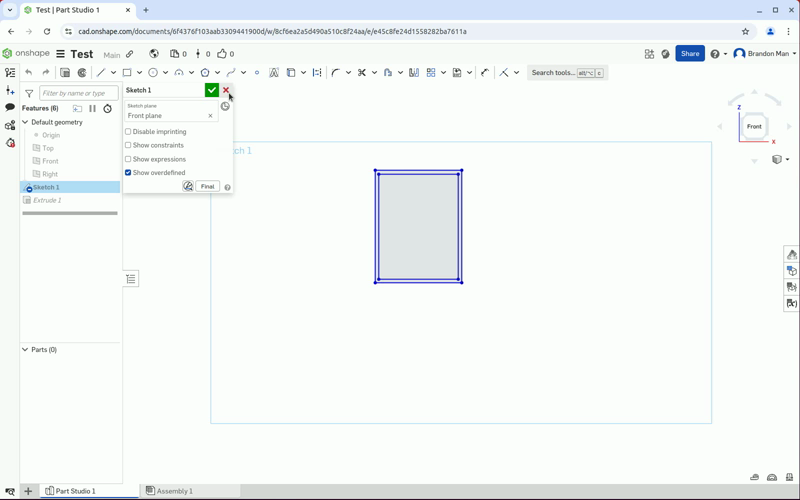
key(shift+s)
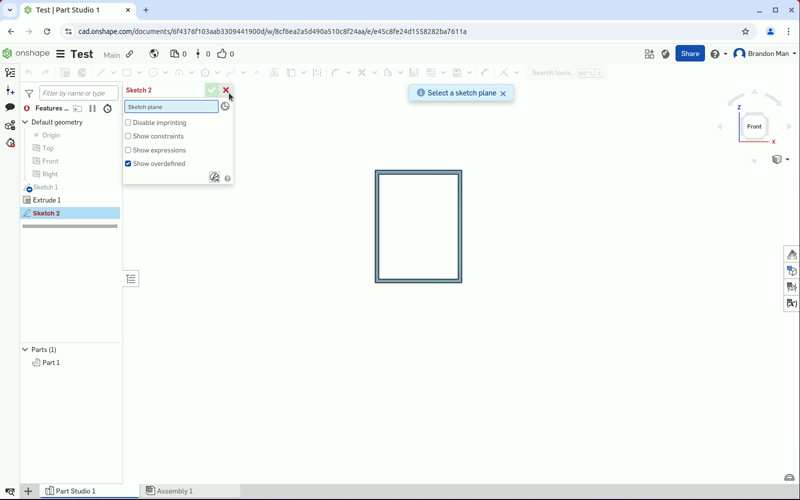
mouse_move(73, 163)
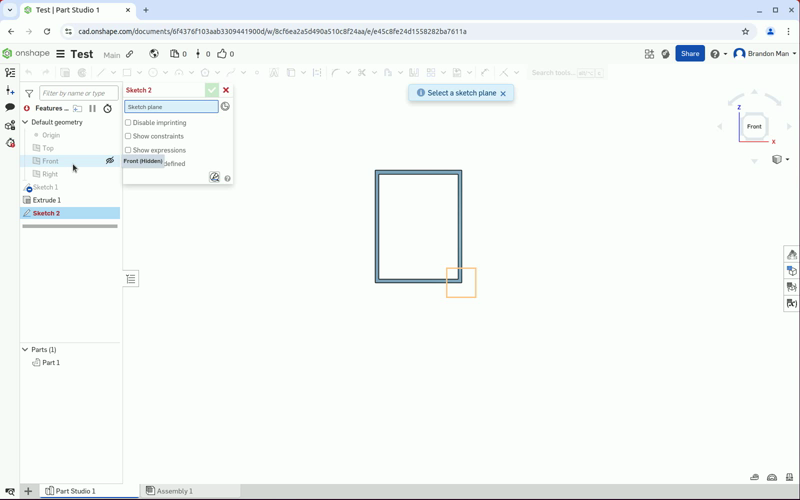
click(73, 163)
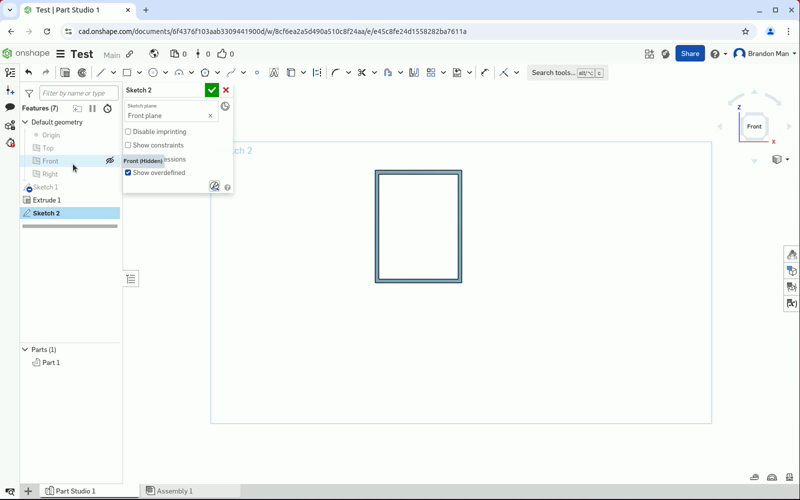
mouse_move(73, 352)
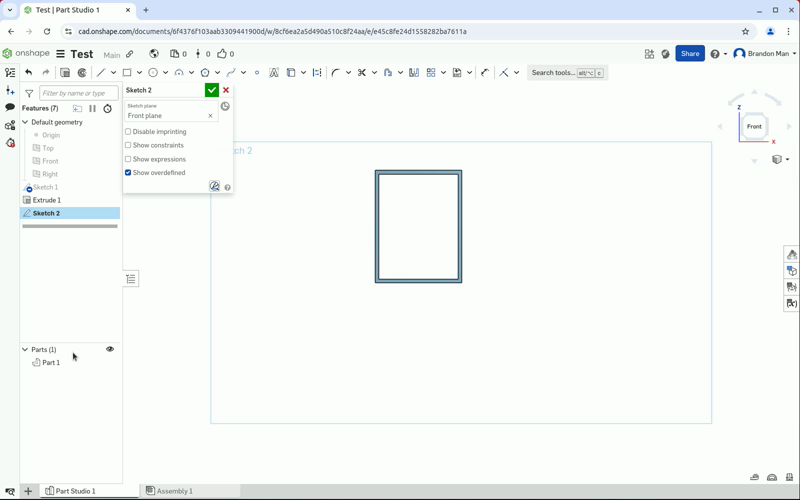
key(y)
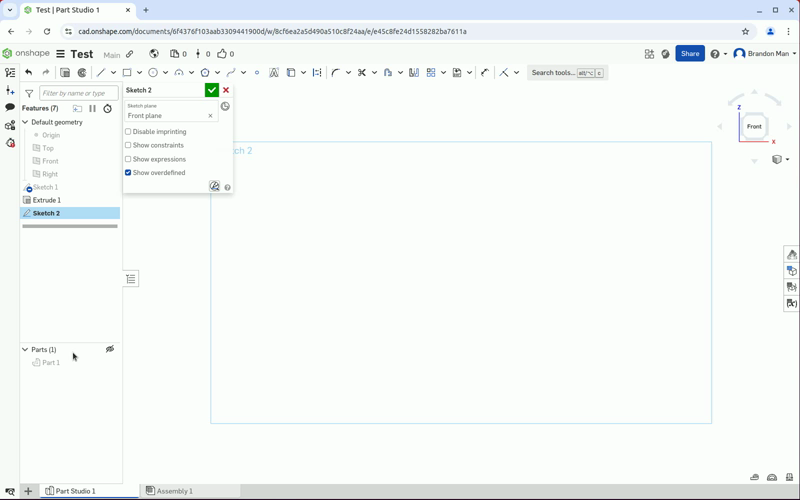
key(l)
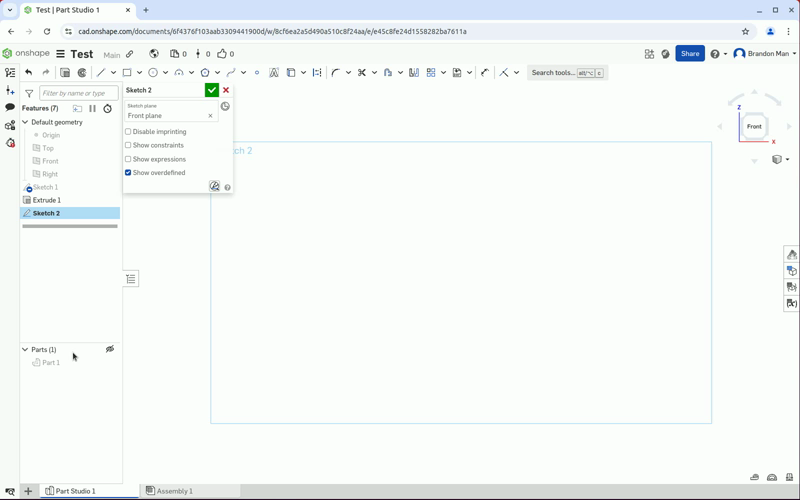
key_down(shift)
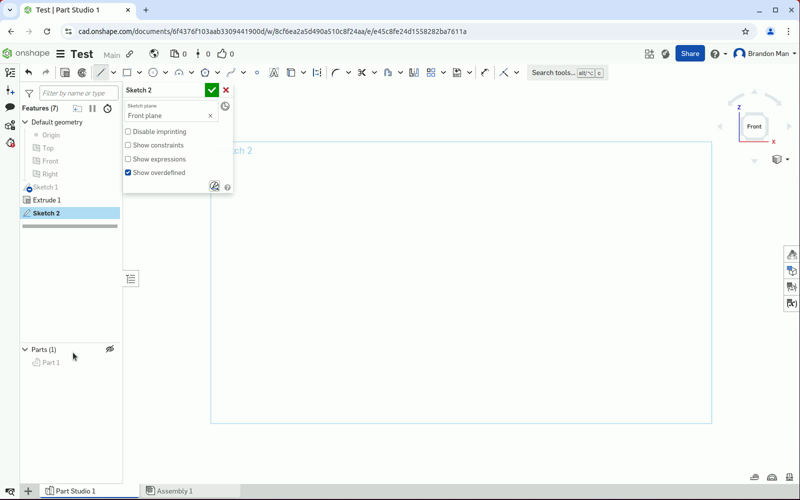
mouse_move(377, 279)
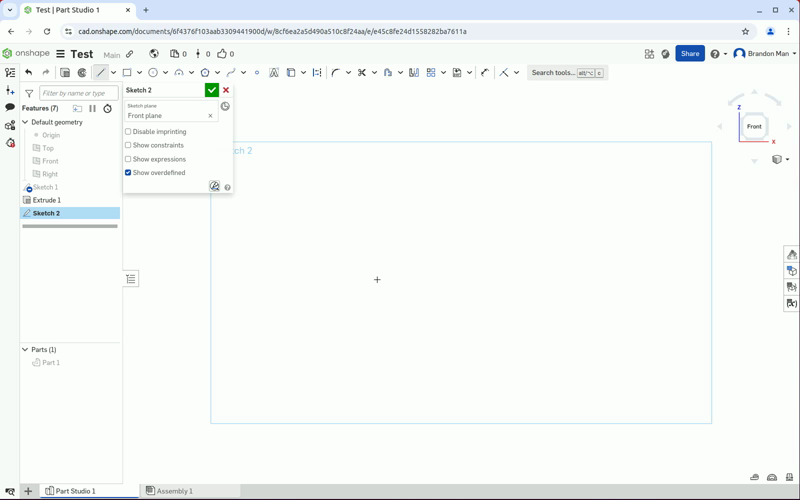
click(377, 279)
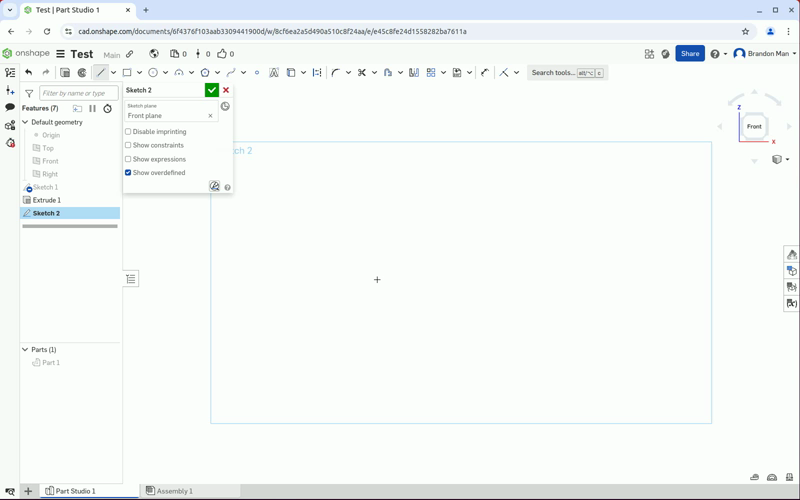
key_up(shift)
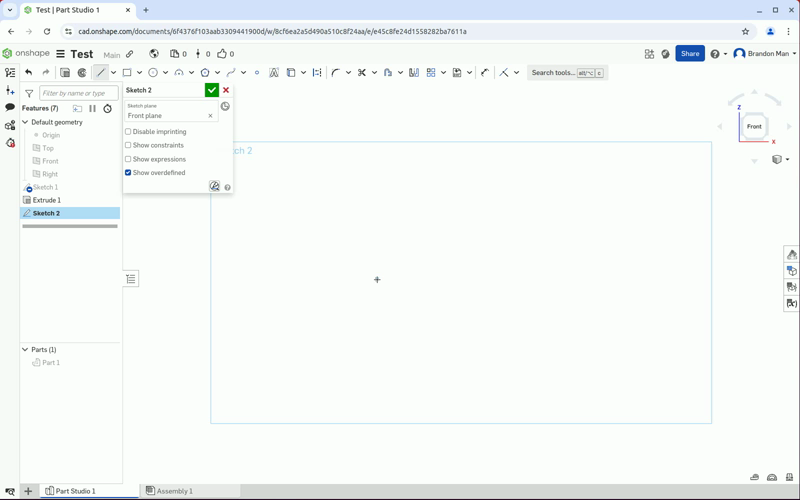
key_down(shift)
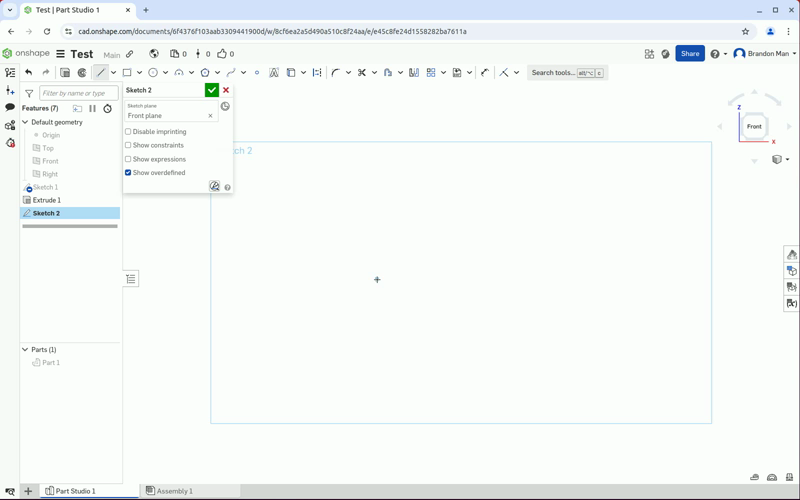
mouse_move(457, 279)
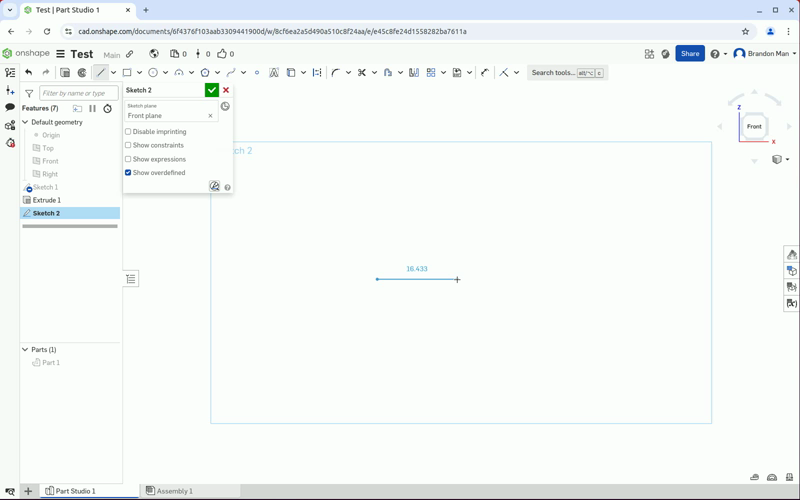
click(457, 279)
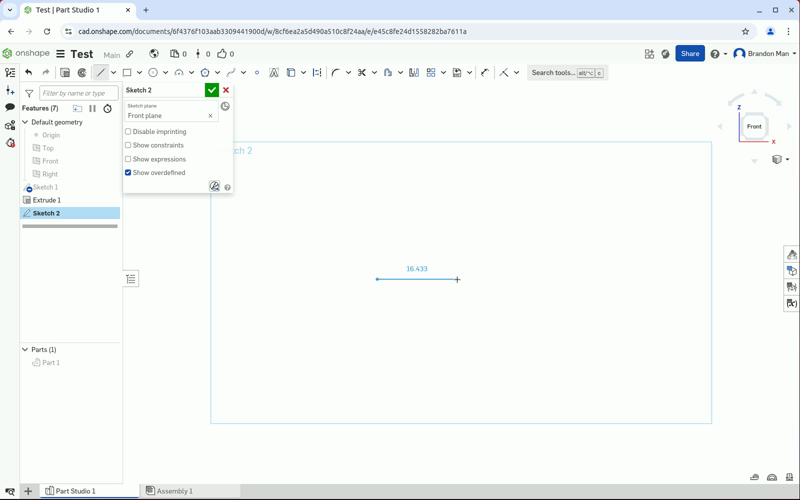
key_up(shift)
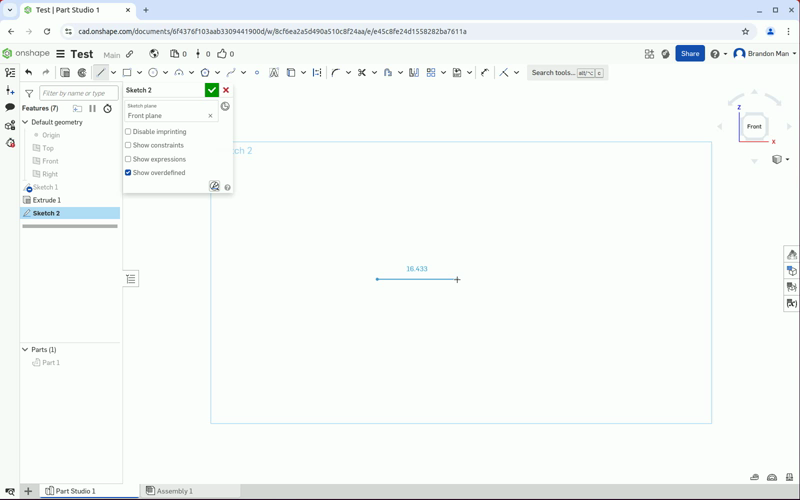
key_down(shift)
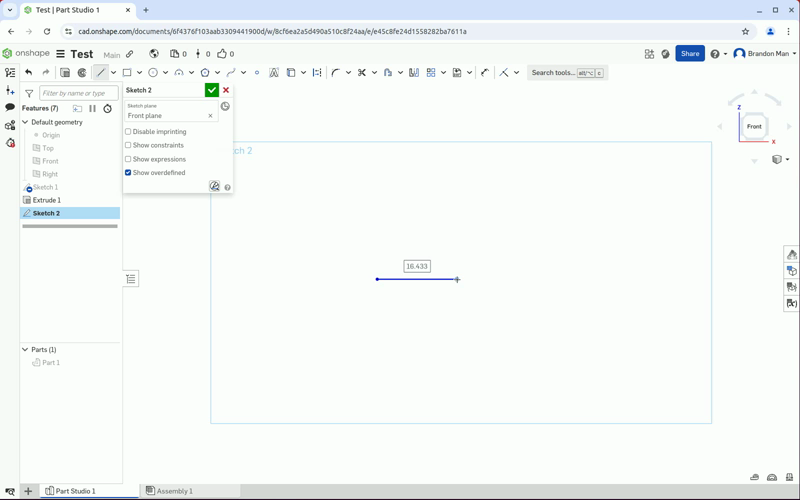
mouse_move(457, 172)
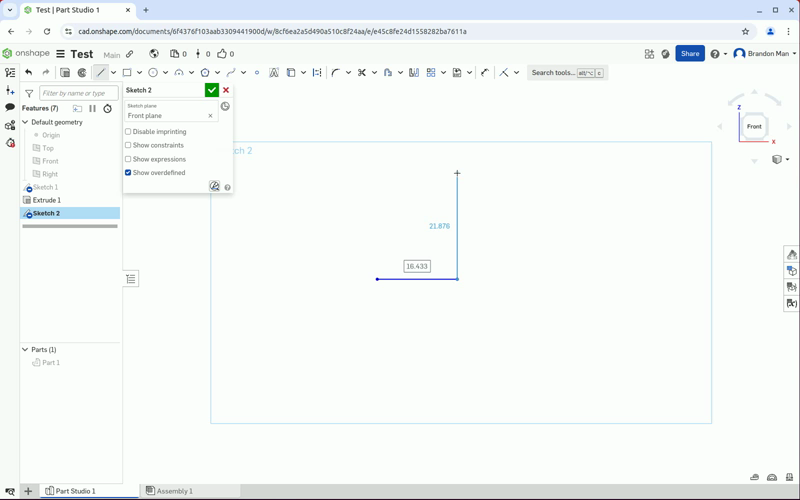
click(457, 172)
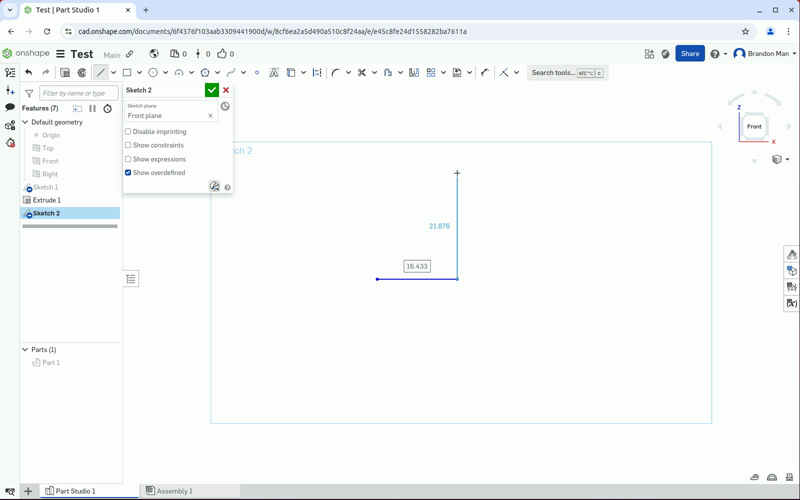
key_up(shift)
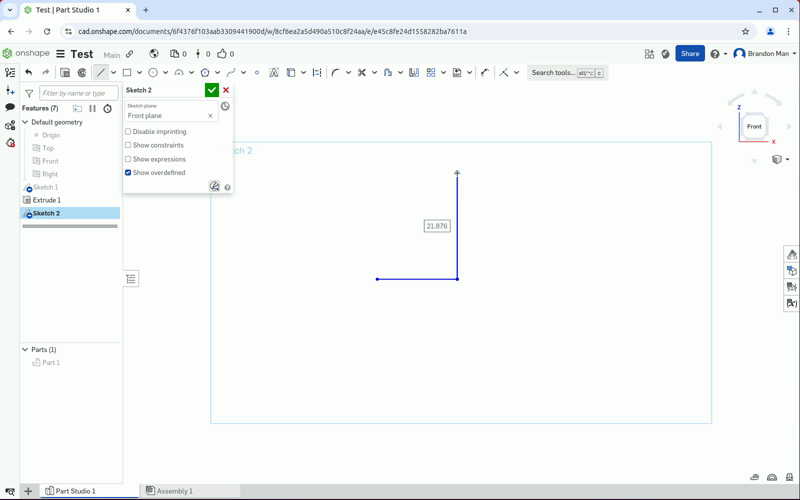
key_down(shift)
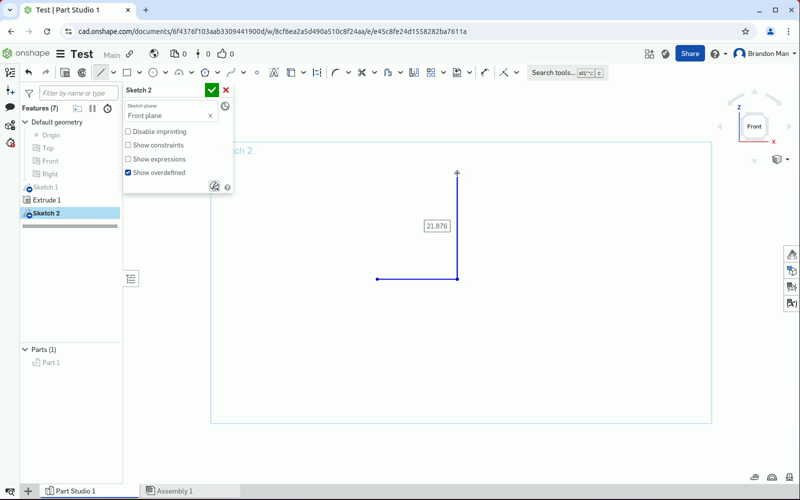
mouse_move(377, 172)
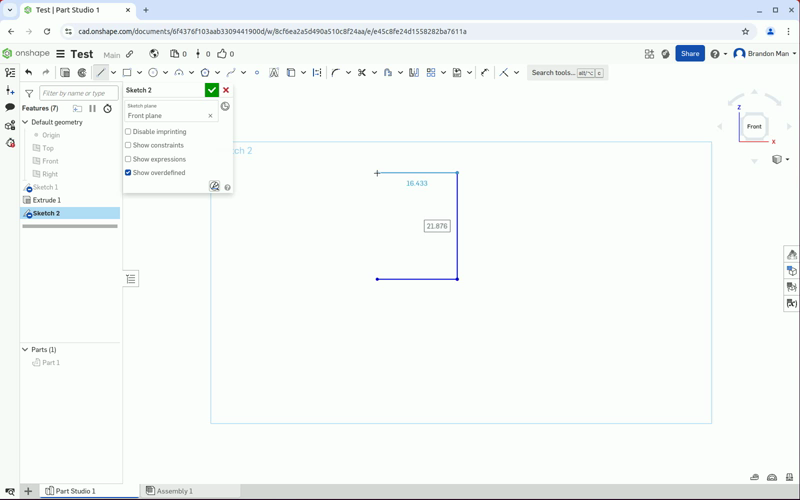
click(377, 172)
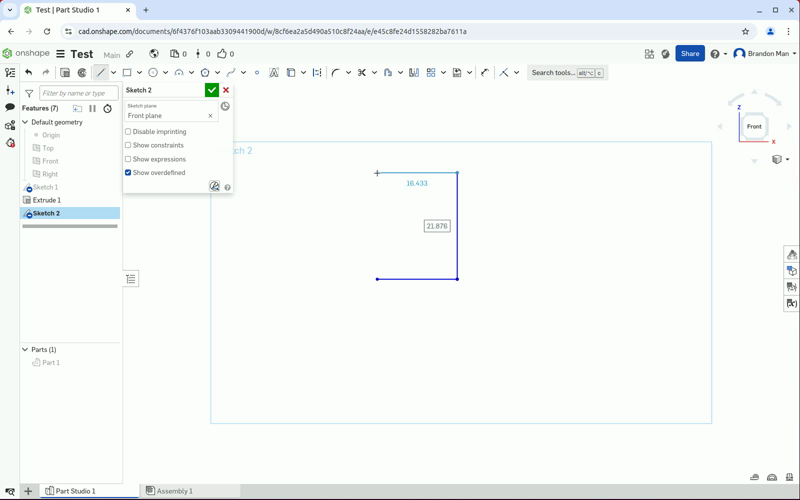
key_up(shift)
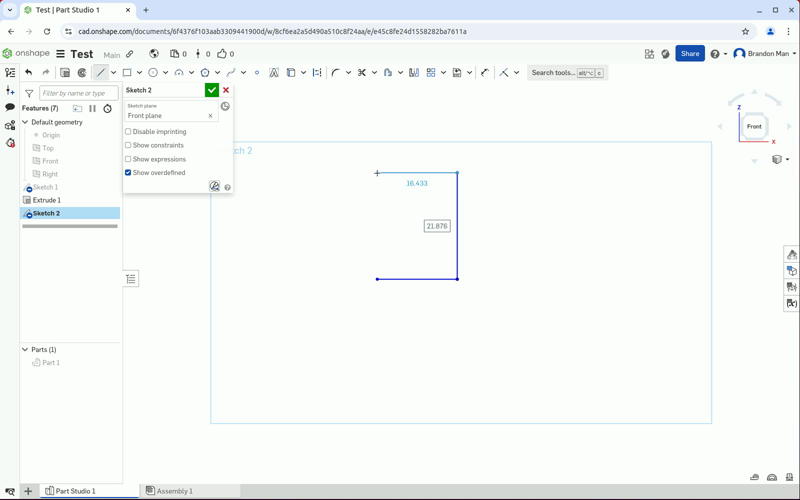
key_down(shift)
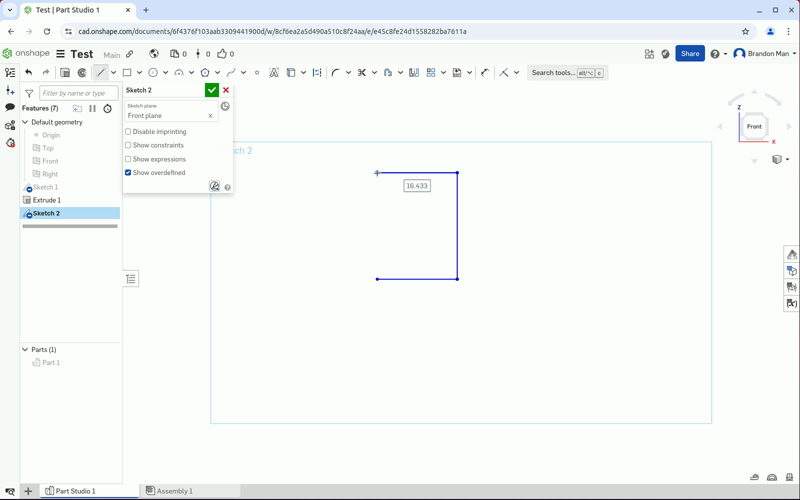
mouse_move(377, 279)
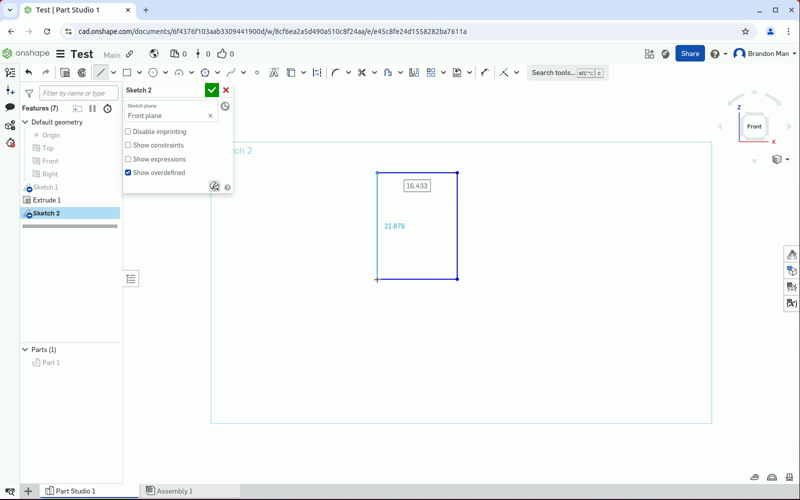
key_up(shift)
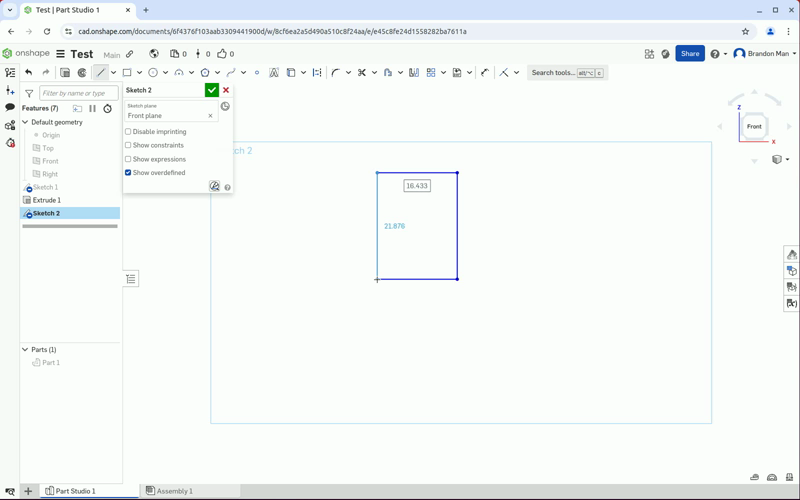
click(377, 279)
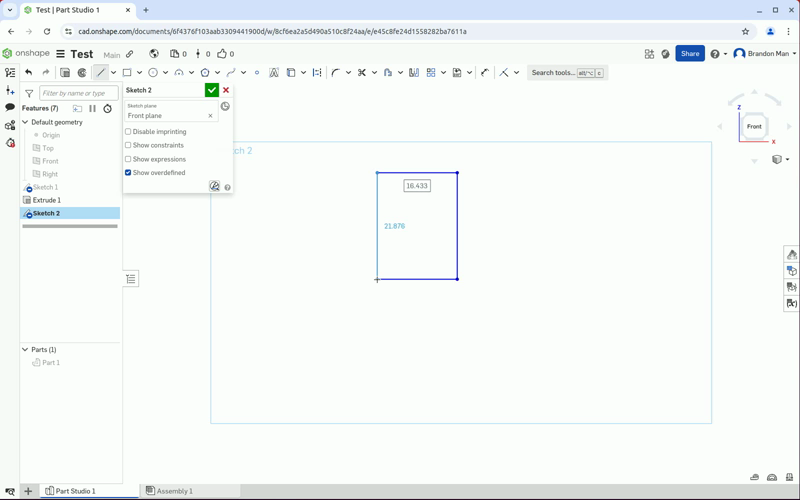
key(esc)
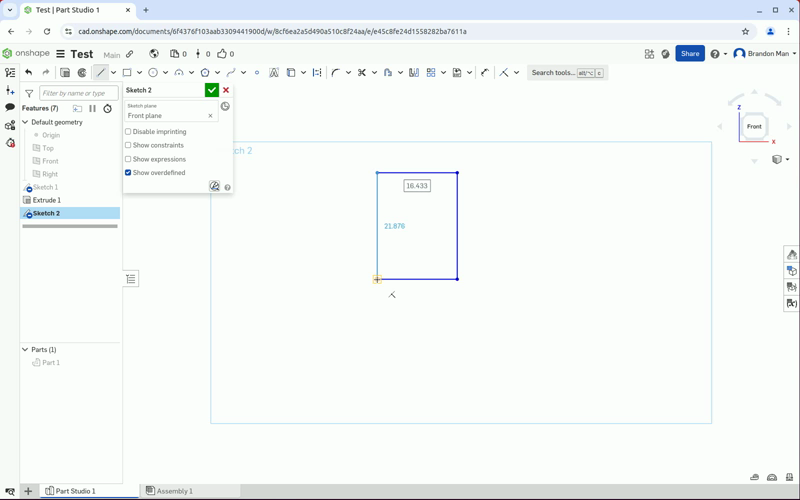
mouse_move(419, 183)
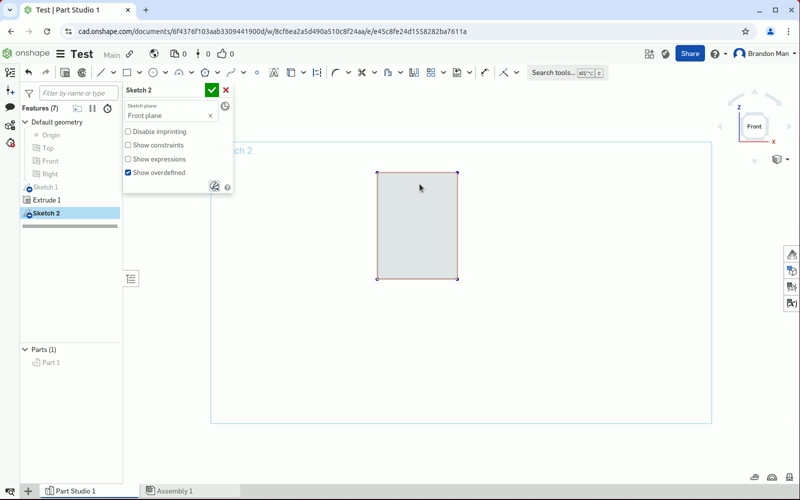
click(419, 183)
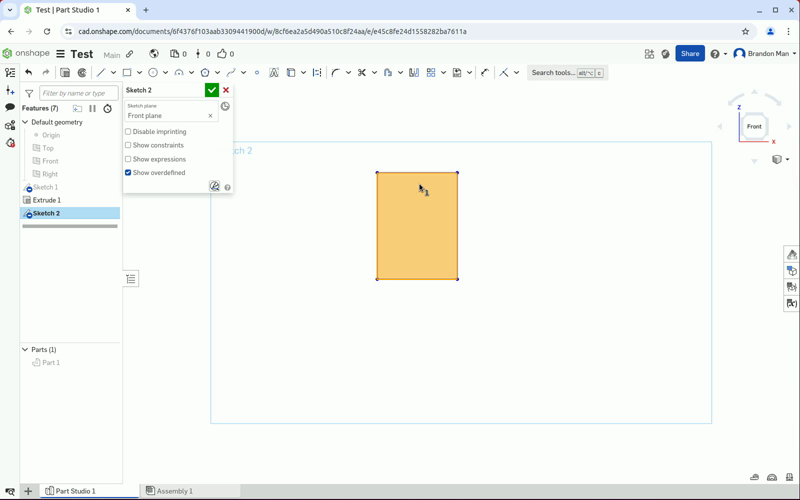
mouse_move(73, 352)
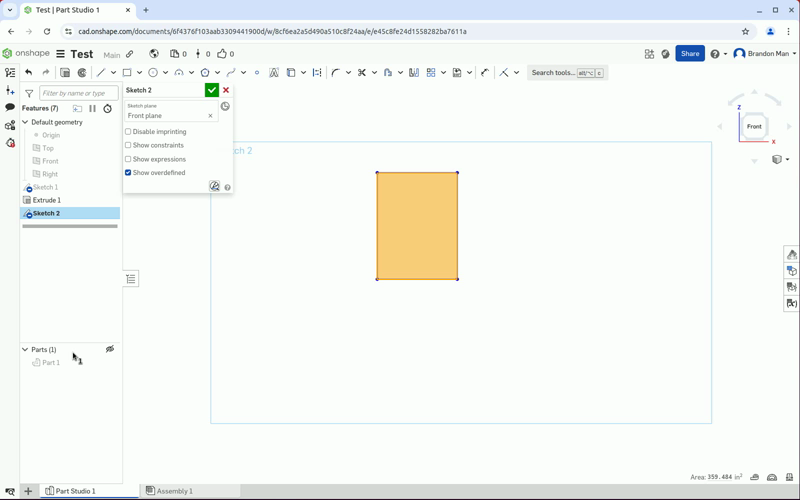
key(shift+y)
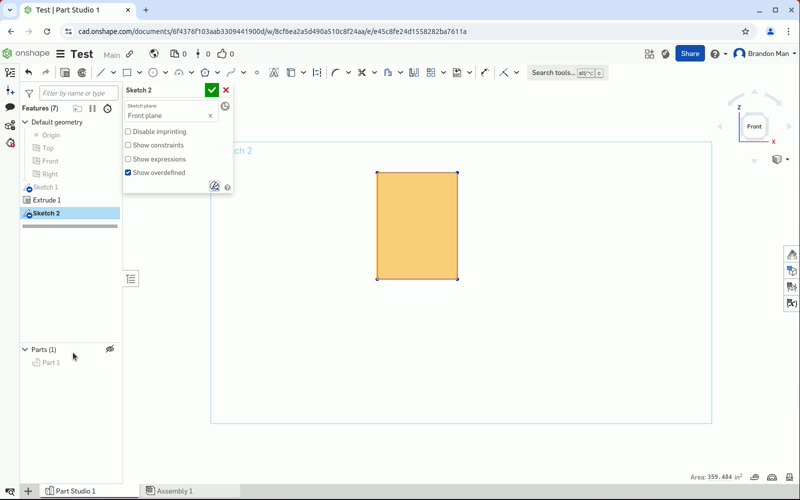
key(shift+e)
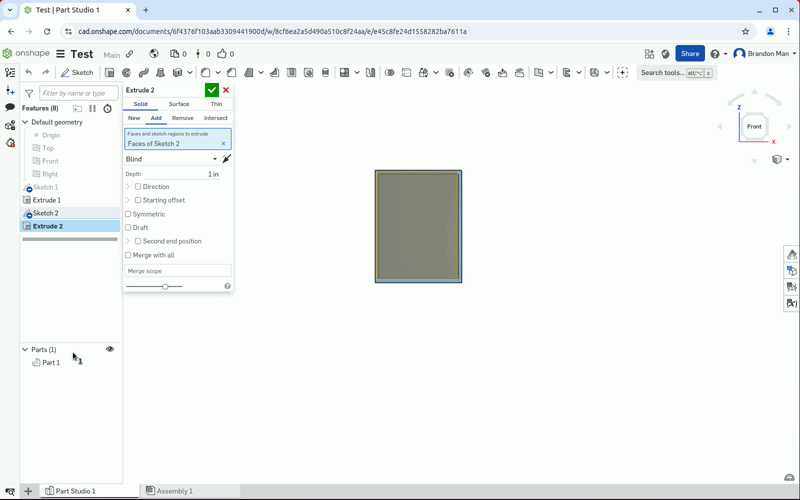
mouse_move(143, 106)
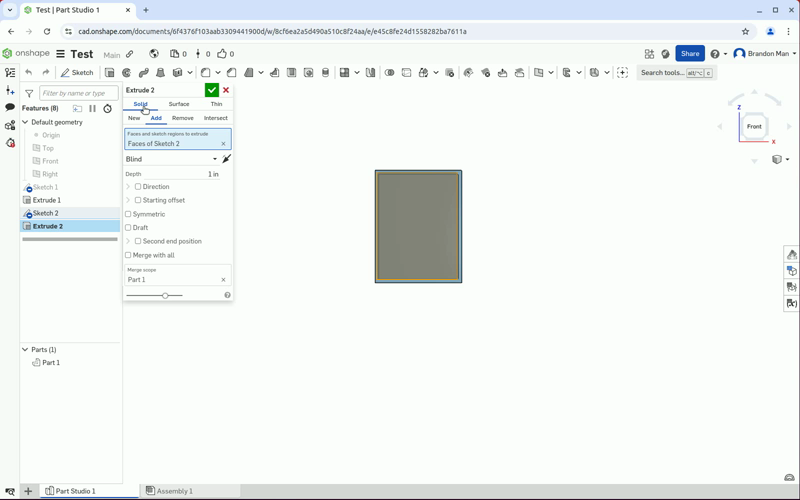
click(143, 106)
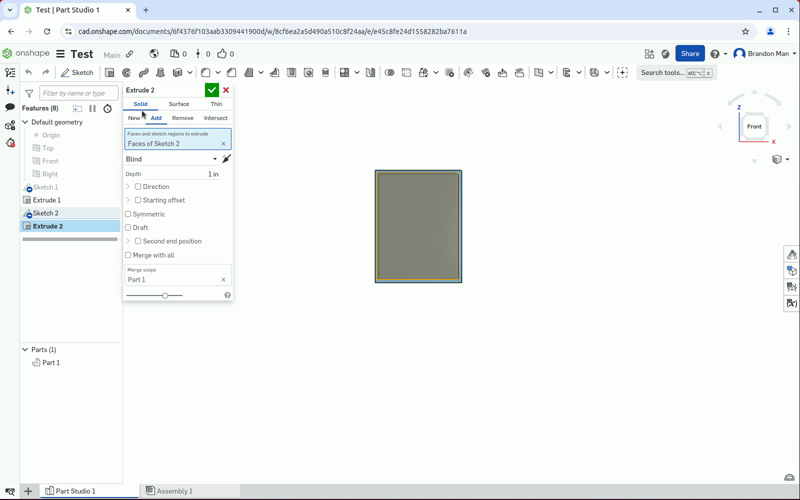
mouse_move(137, 120)
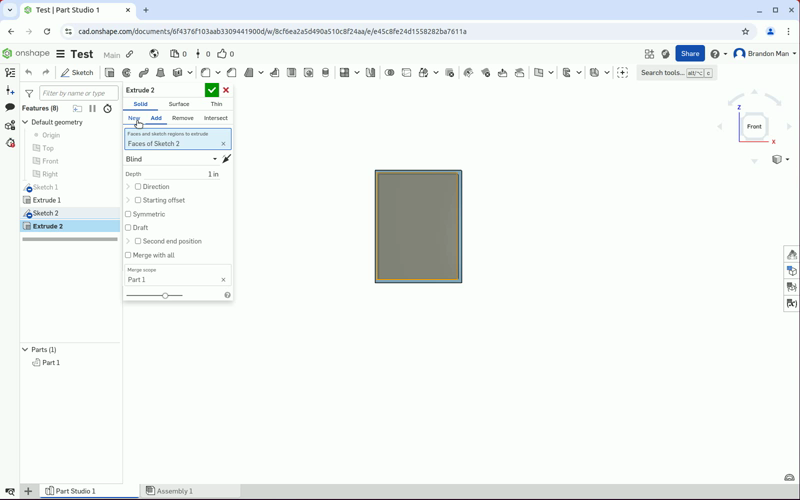
click(137, 120)
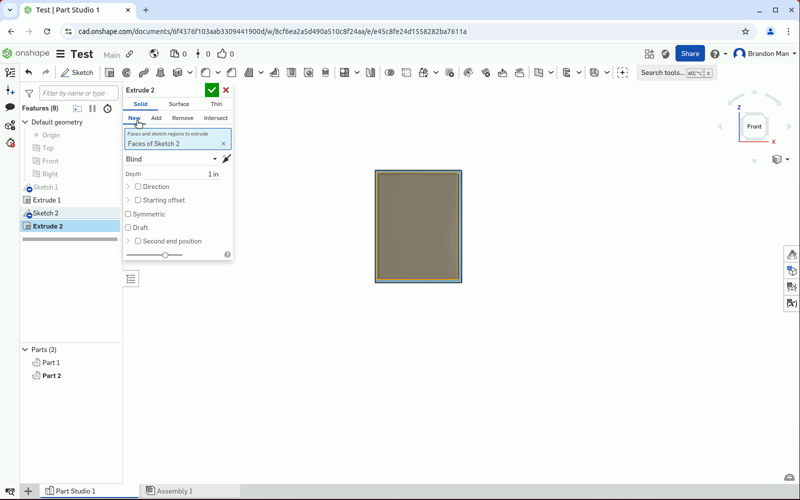
key(tab, 4)
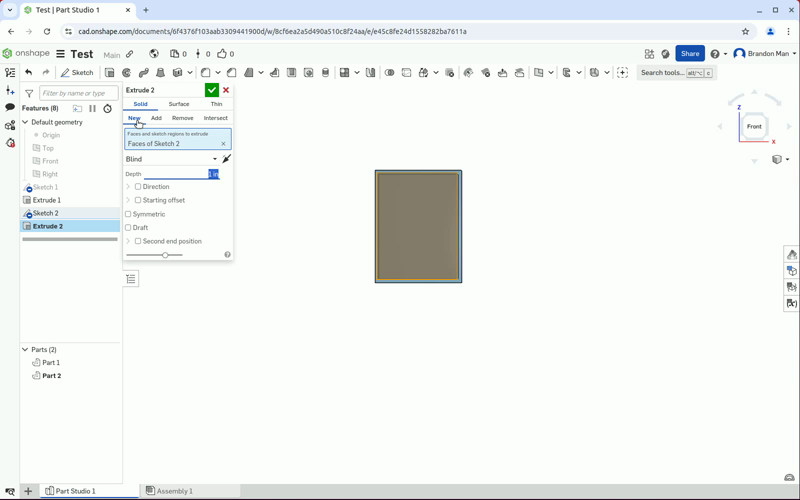
text(0.482)
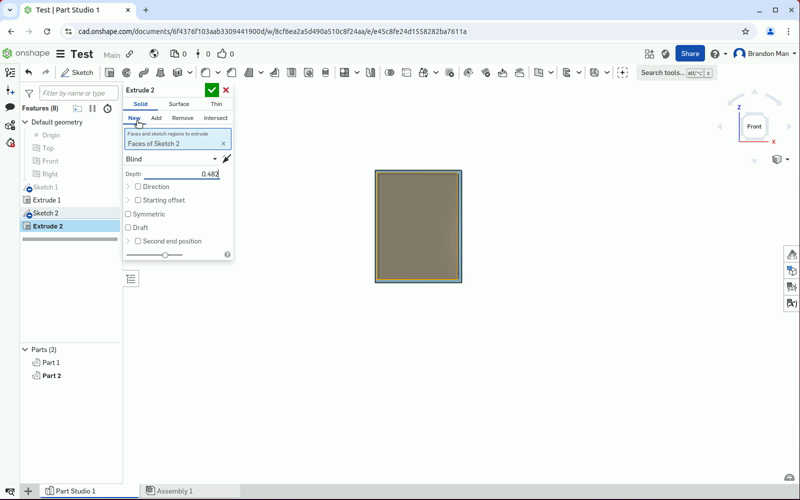
key(tab, 3)
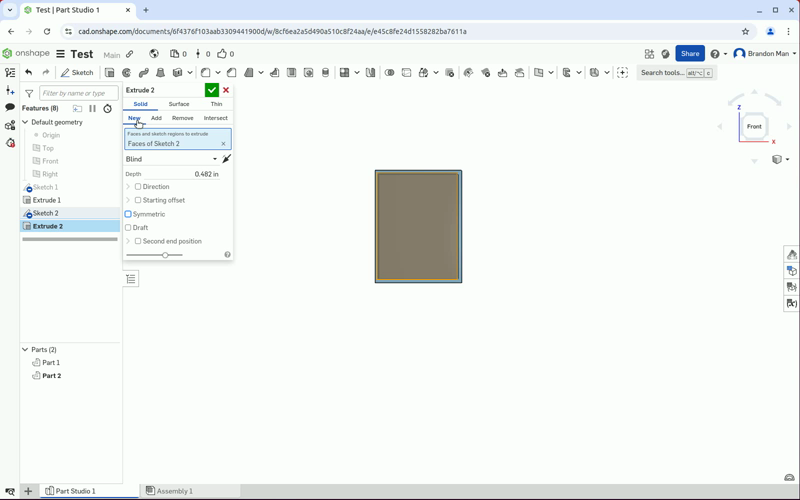
key(space)
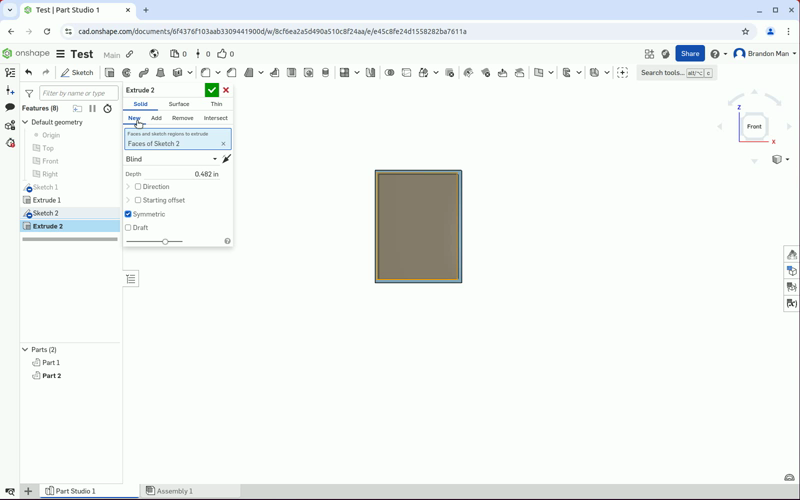
key(enter)
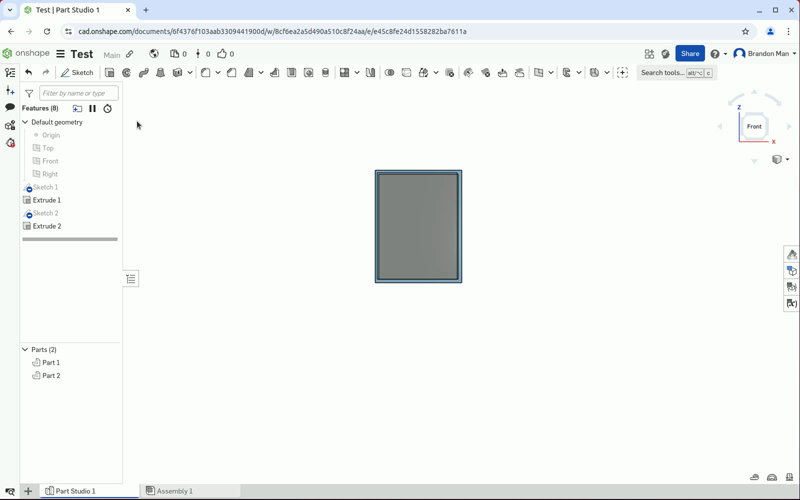
key(shift+h)
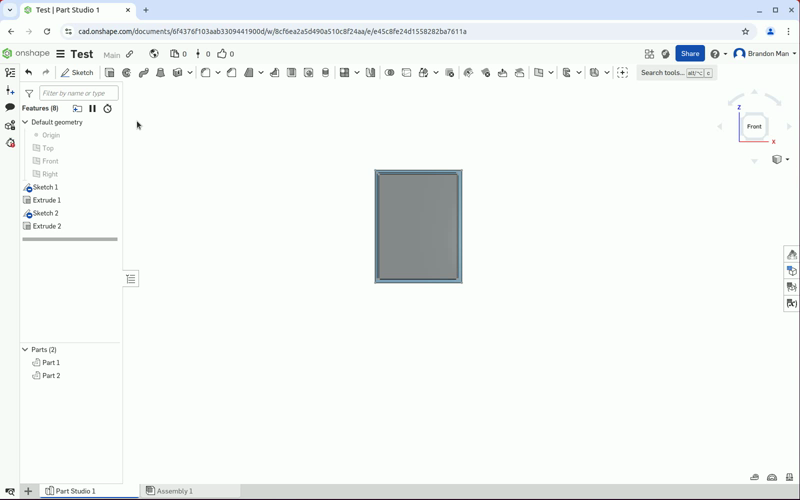
key(shift+h)
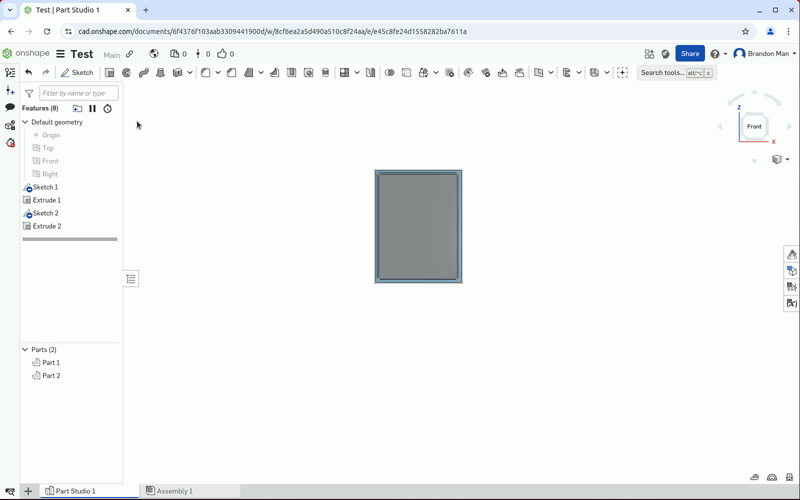
key(shift+7)
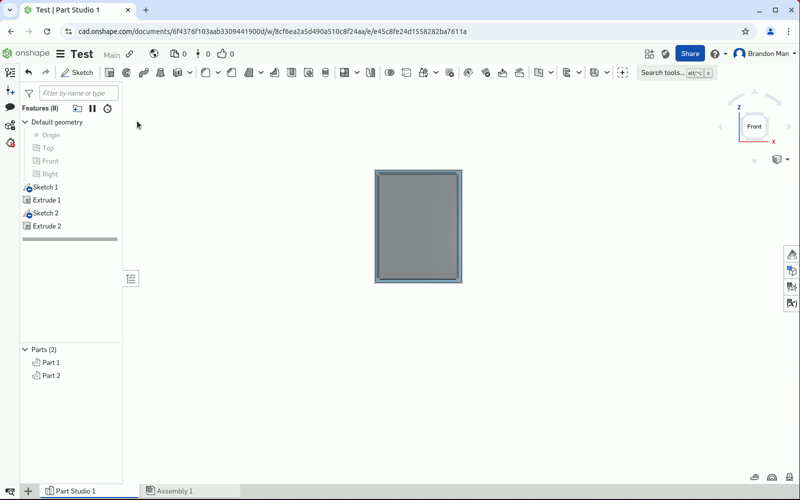
key(left, 2)
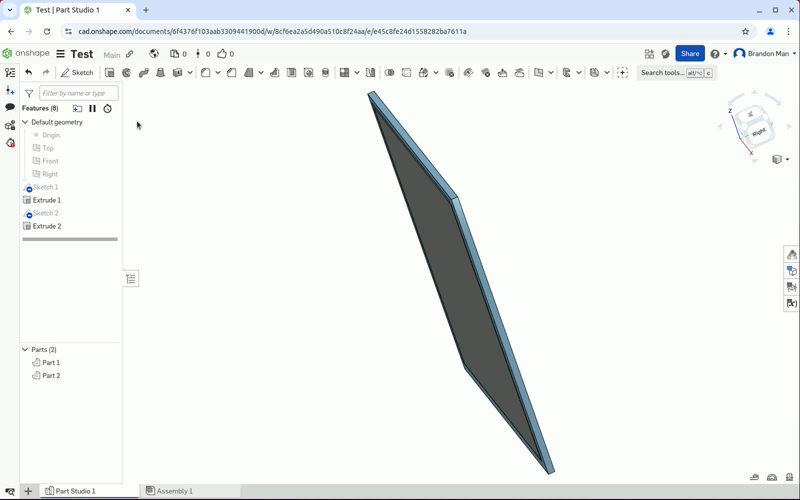
key(down, 2)
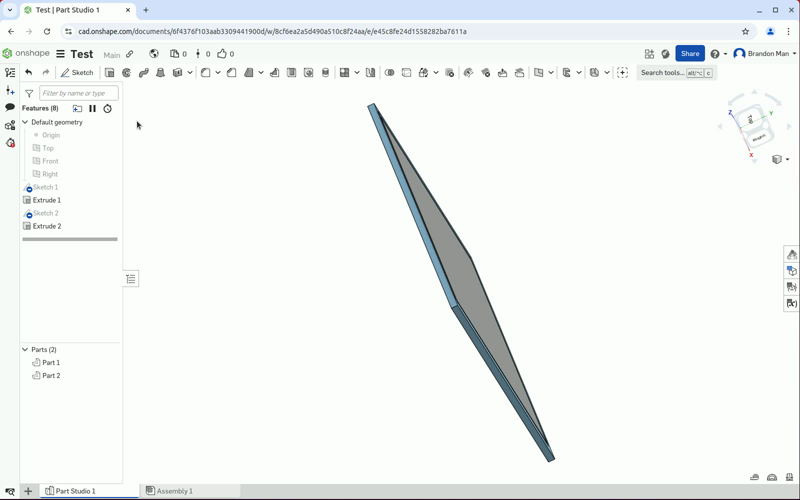
key(up, 2)
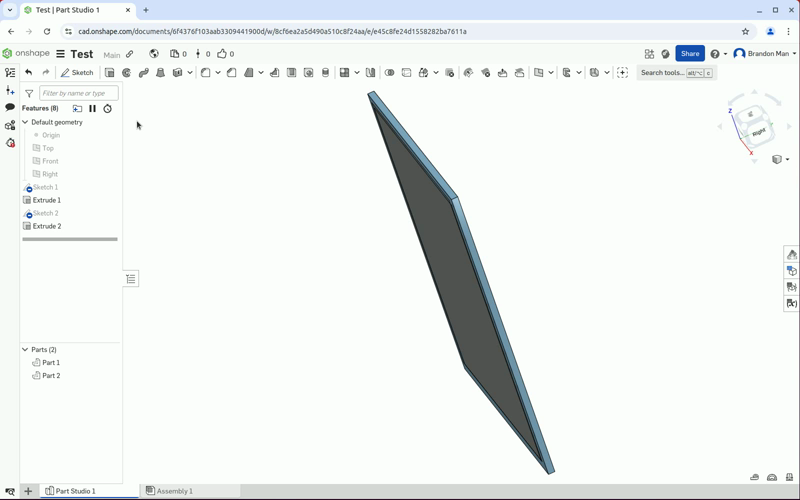
key(right, 2)
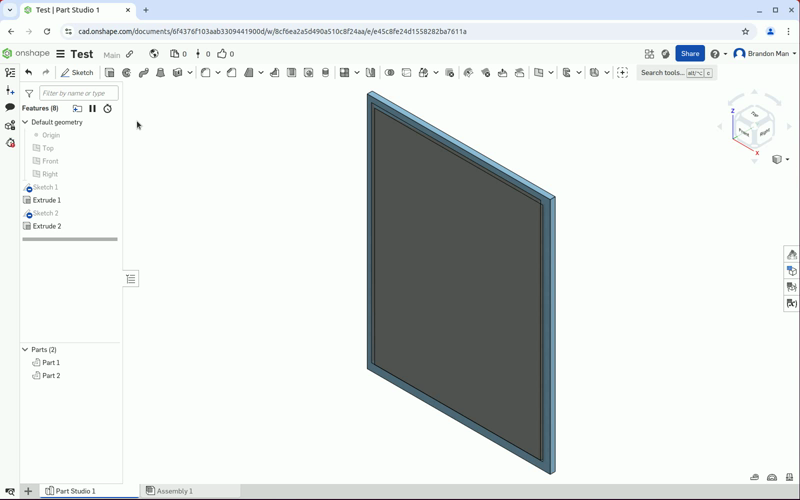
mouse_move(73, 189)
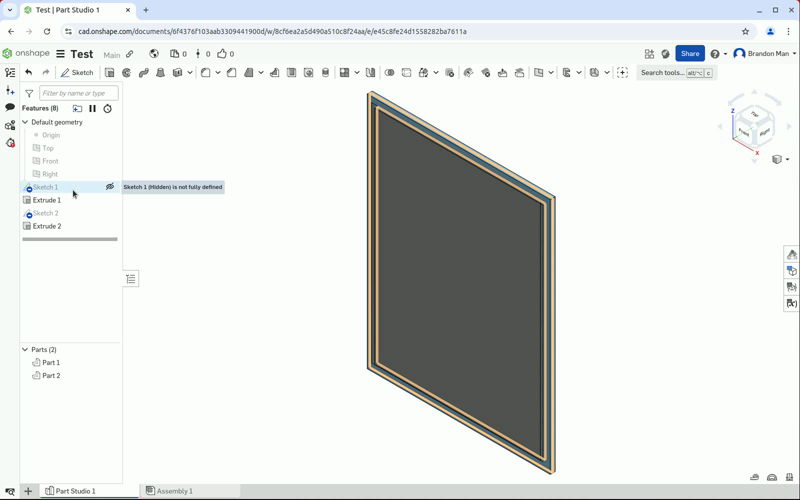
click(73, 189)